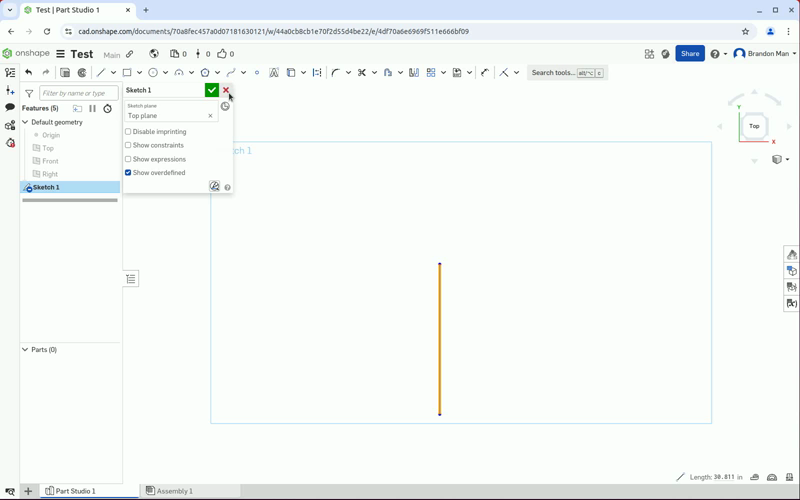
key(shift+h)
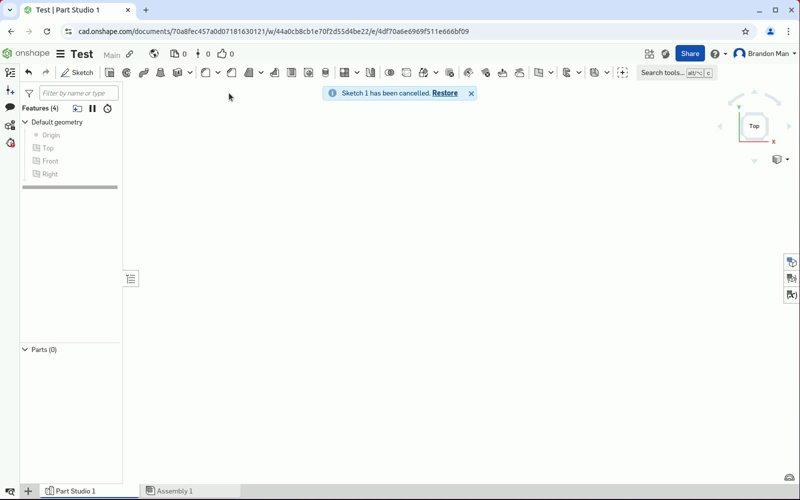
mouse_move(73, 352)
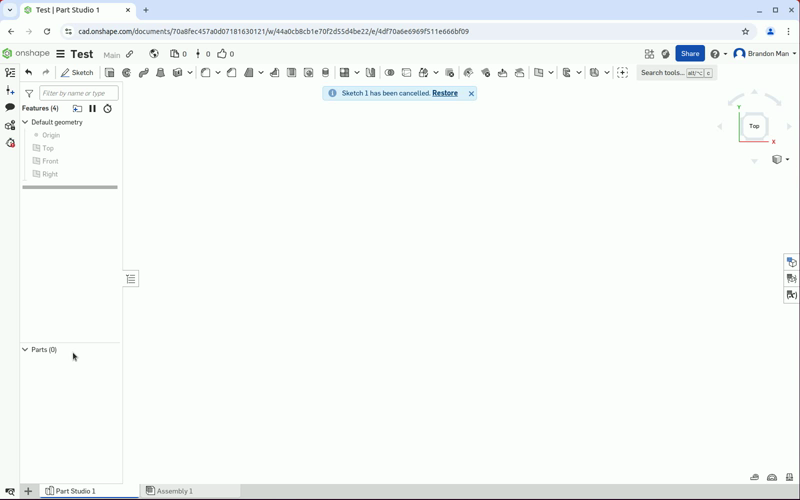
key(y)
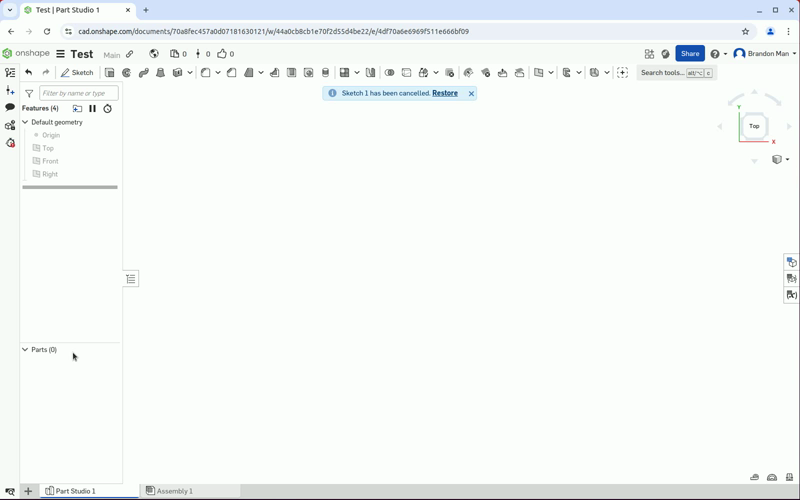
key(shift+p)
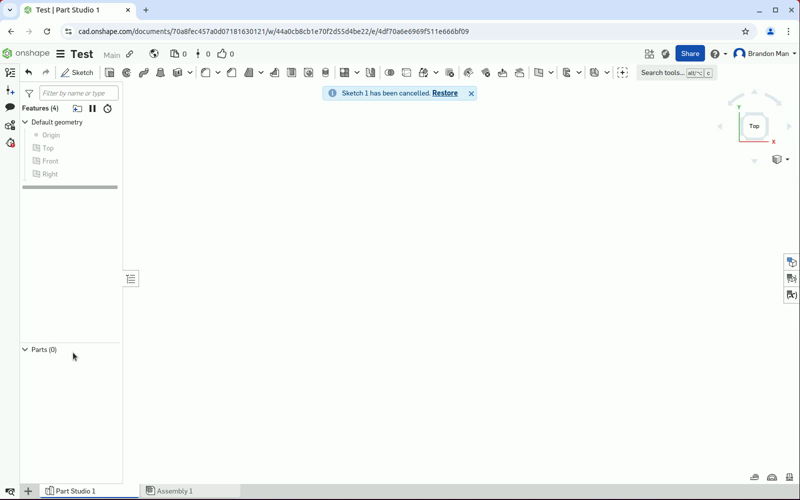
key(space)
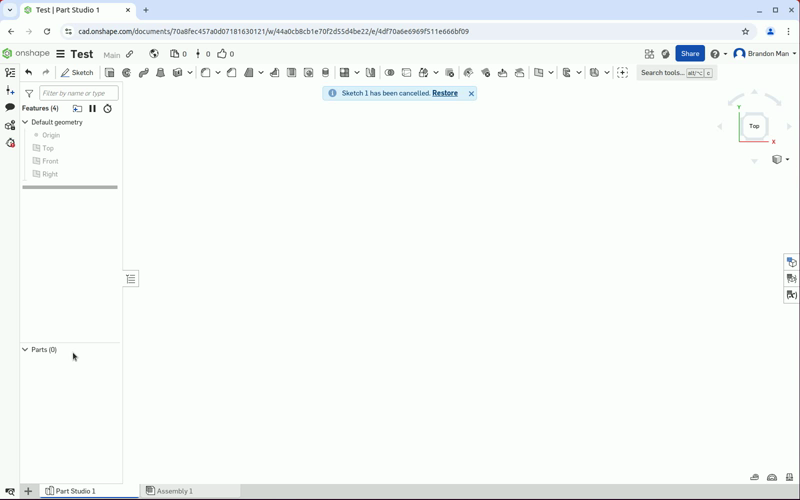
key_down(shift)
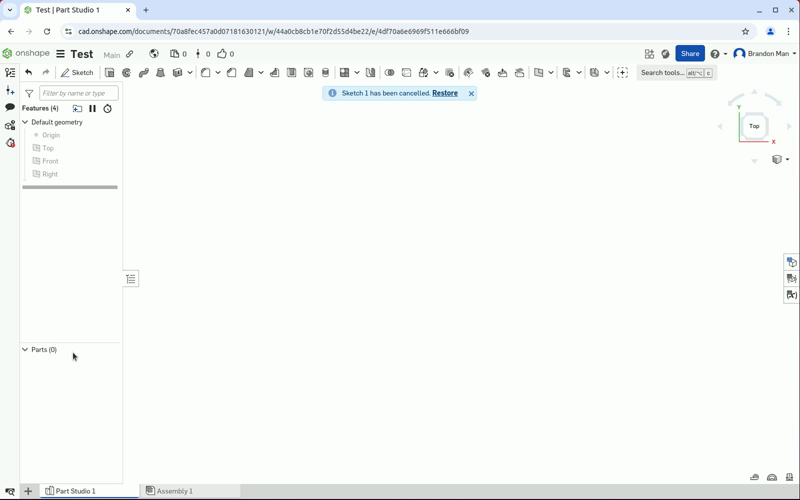
key(up)
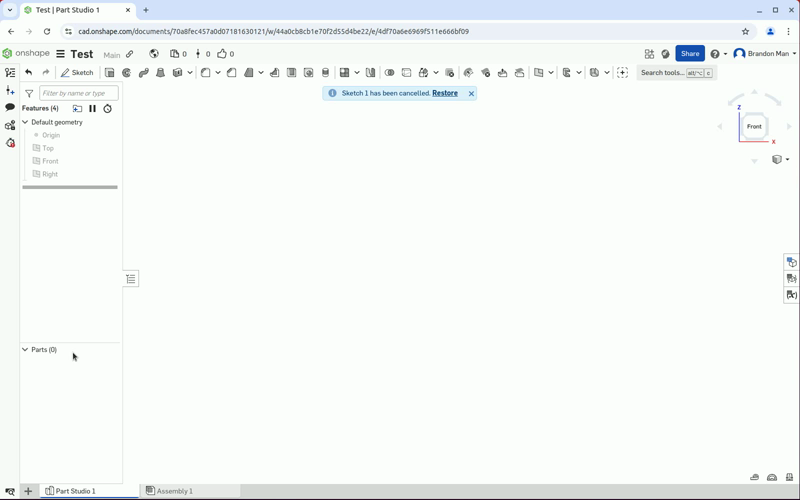
key_up(shift)
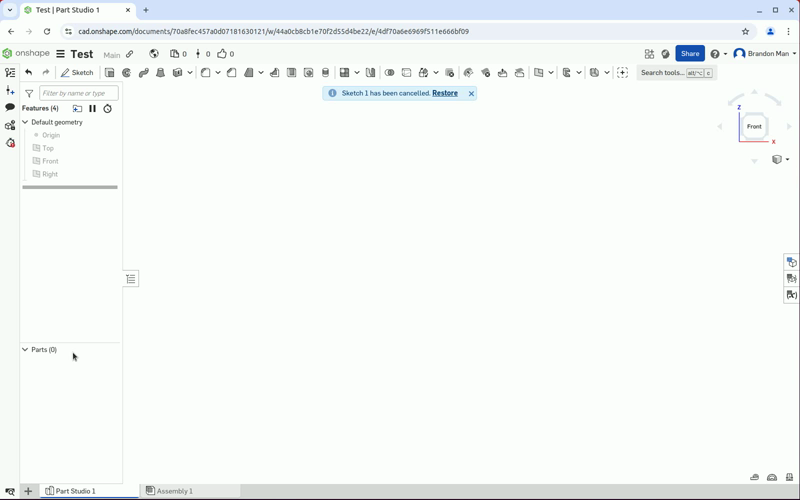
key(space)
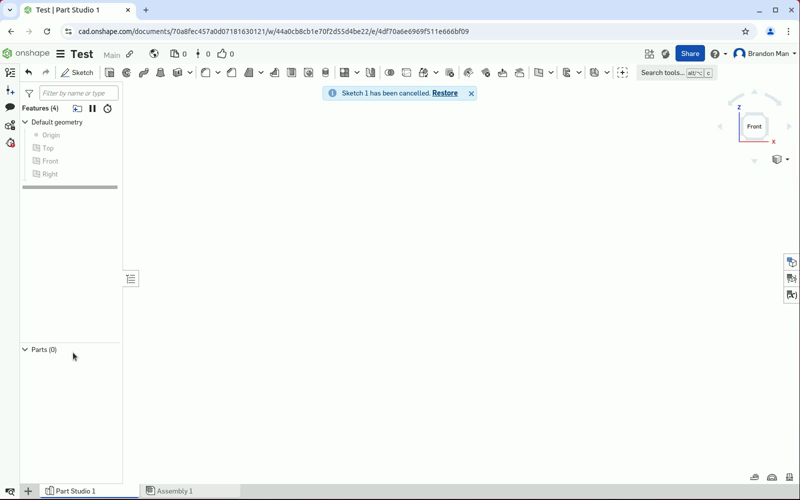
key_down(shift)
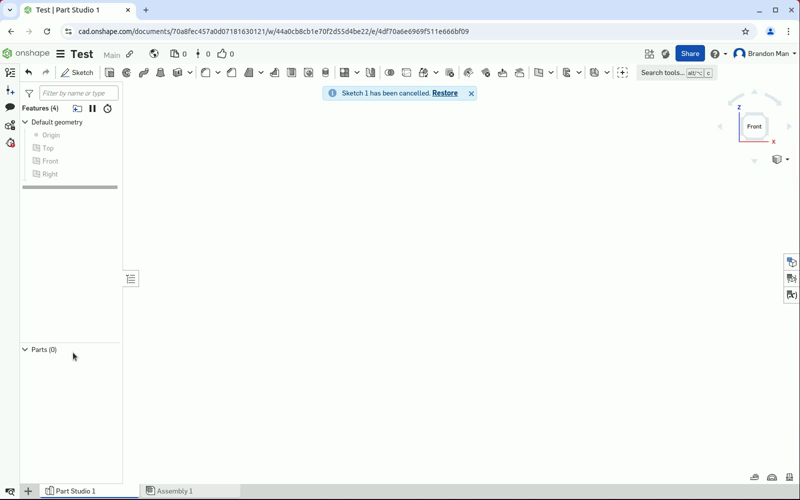
key(left)
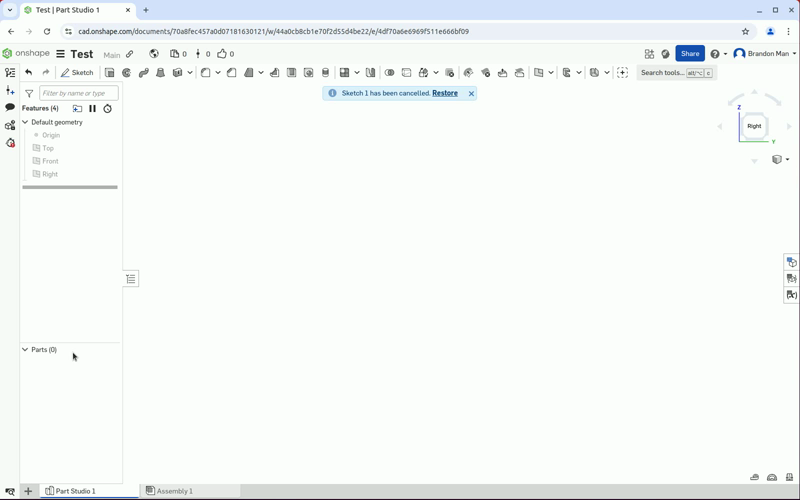
key_up(shift)
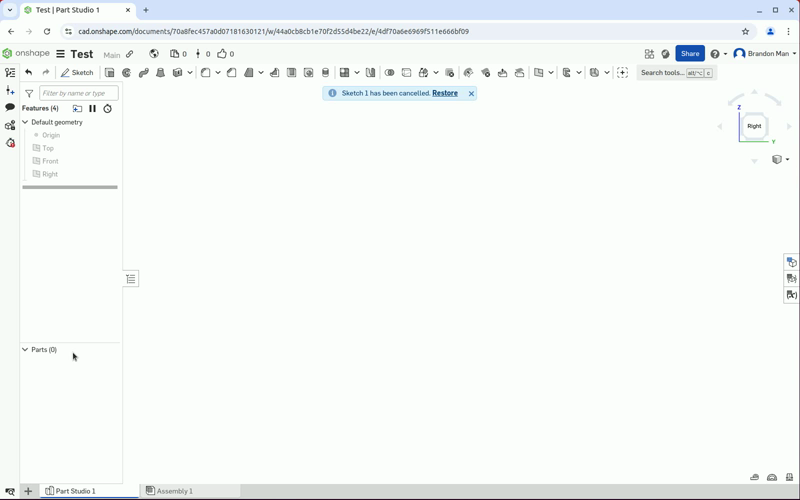
mouse_move(73, 352)
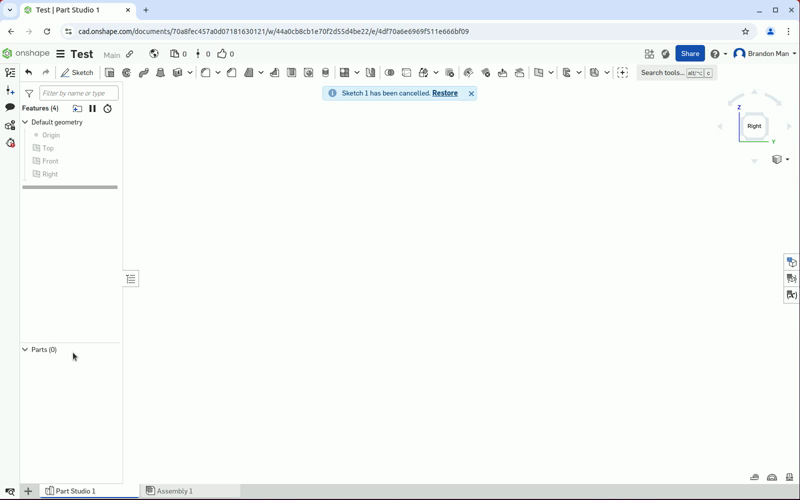
key(shift+y)
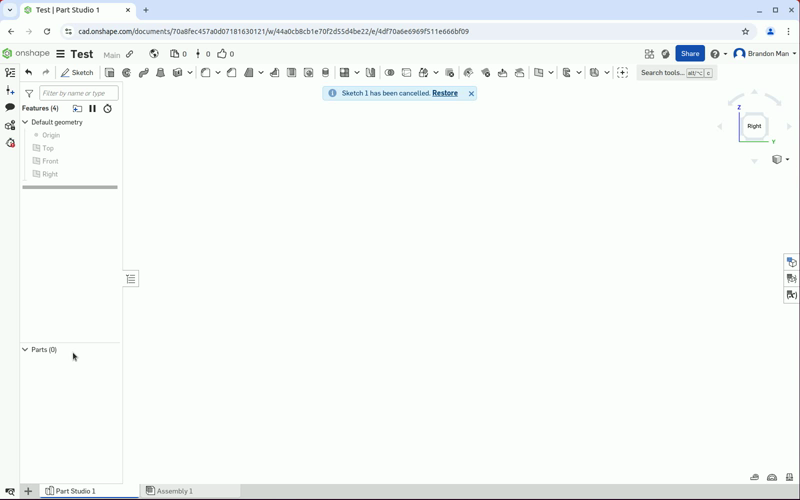
key(shift+s)
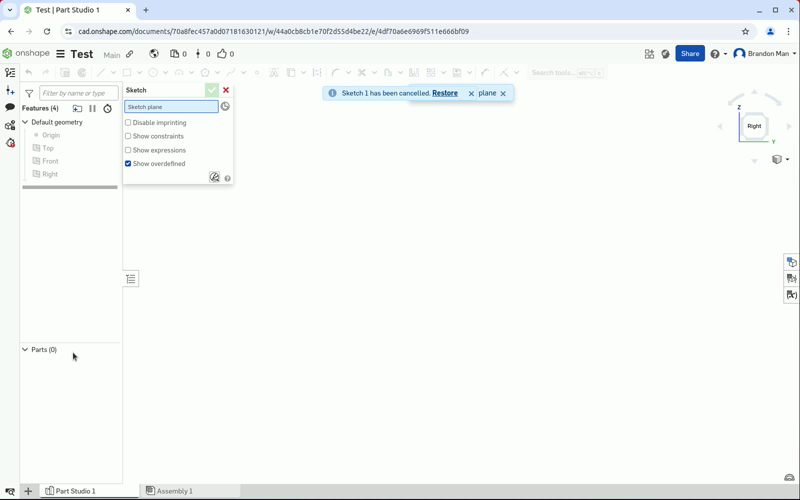
mouse_move(73, 176)
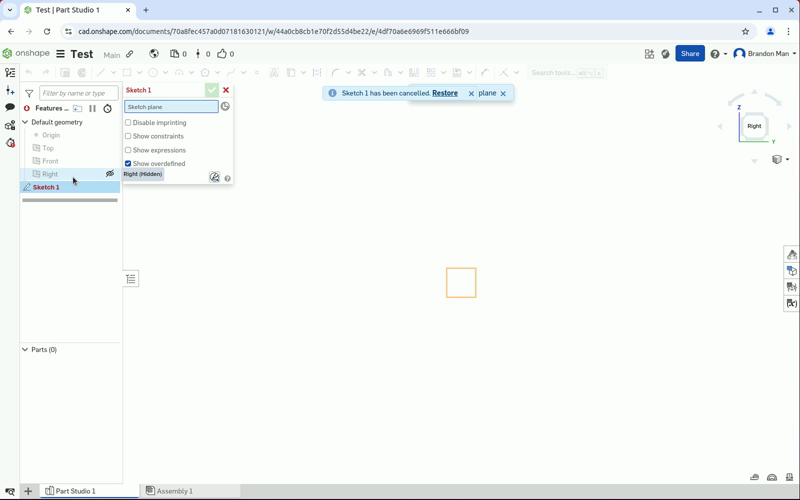
click(73, 176)
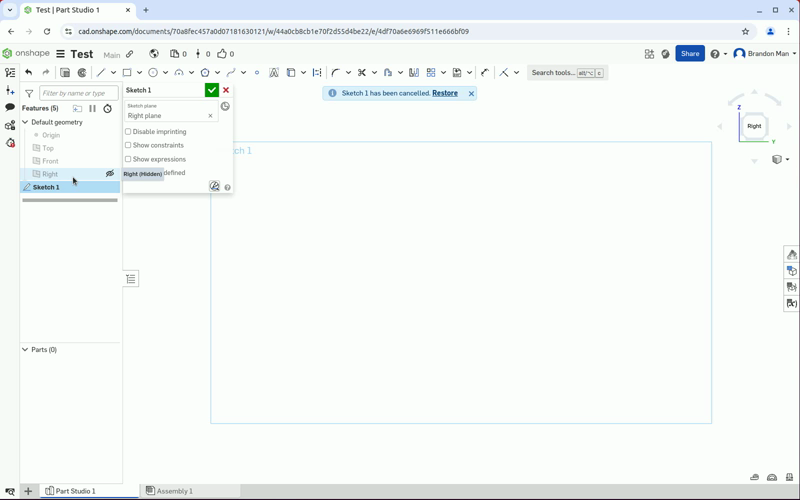
mouse_move(73, 352)
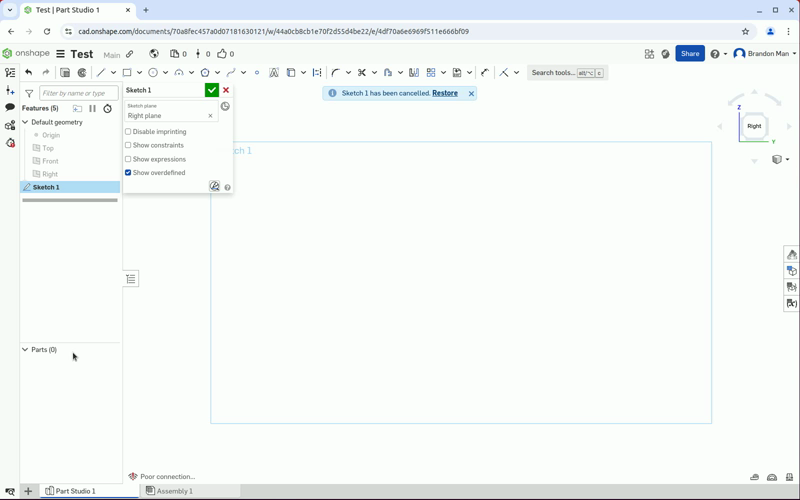
key(y)
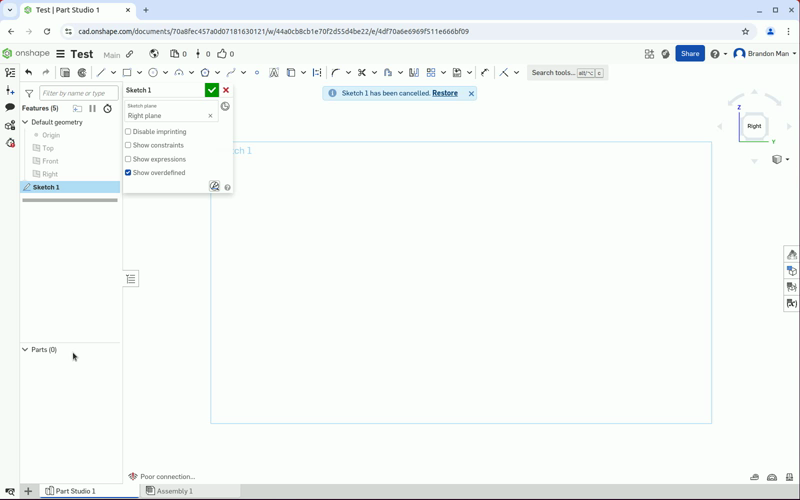
key(c)
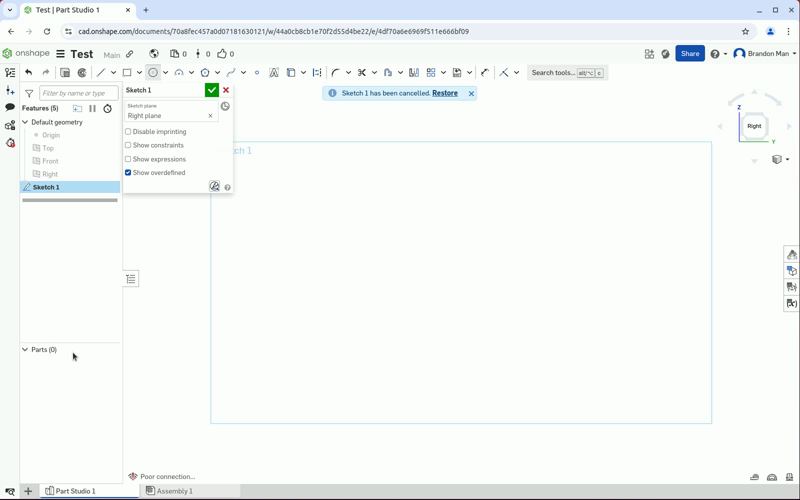
key_down(shift)
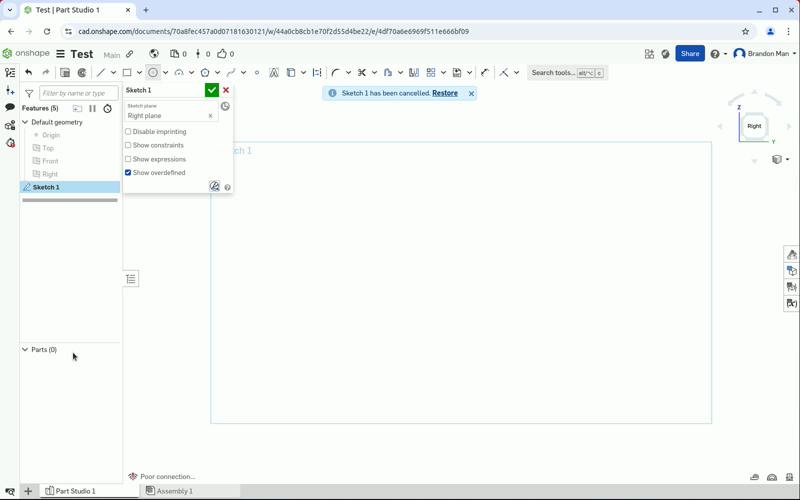
mouse_move(371, 273)
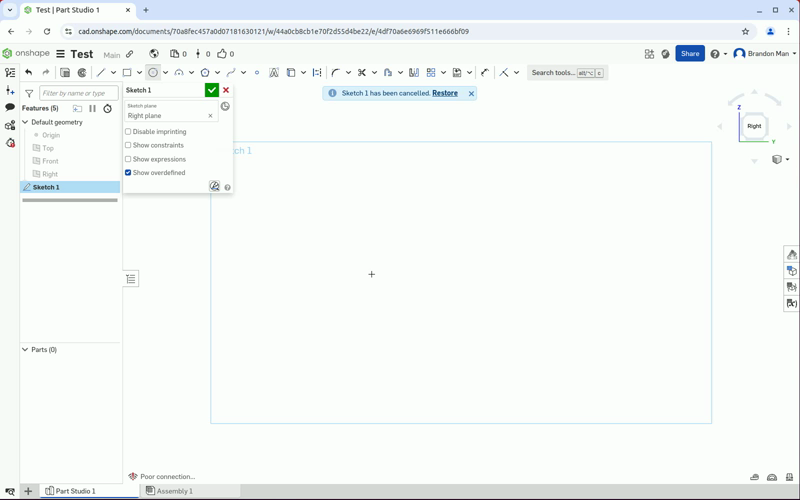
click(371, 273)
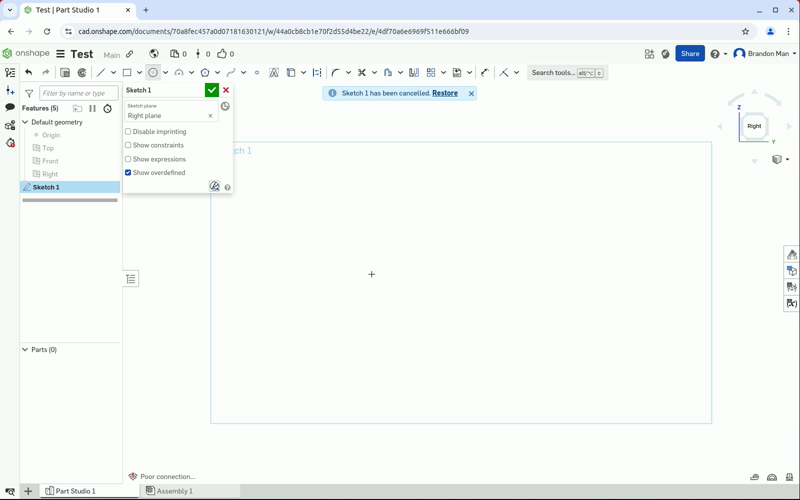
key_up(shift)
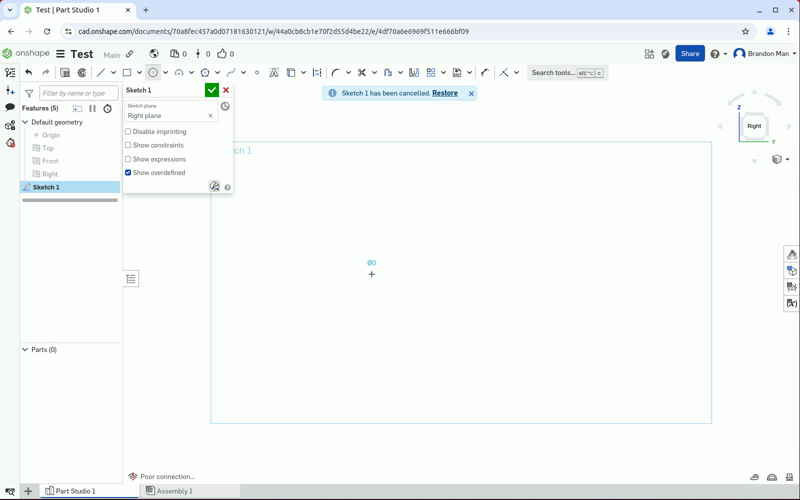
mouse_move(394, 273)
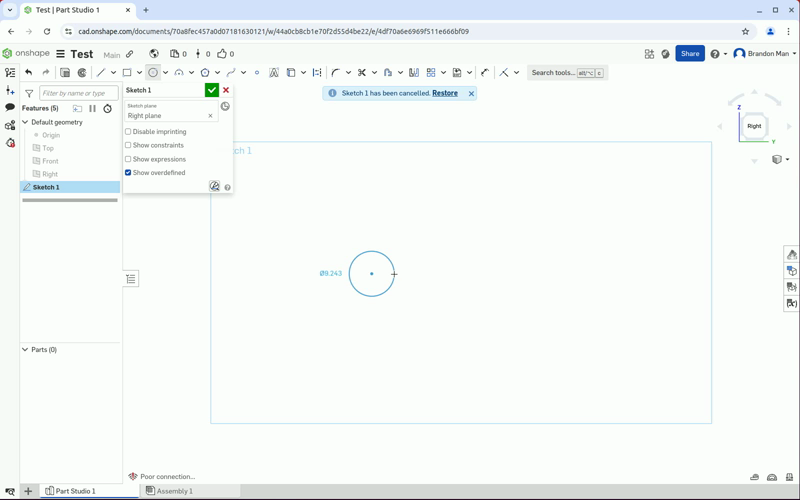
click(394, 273)
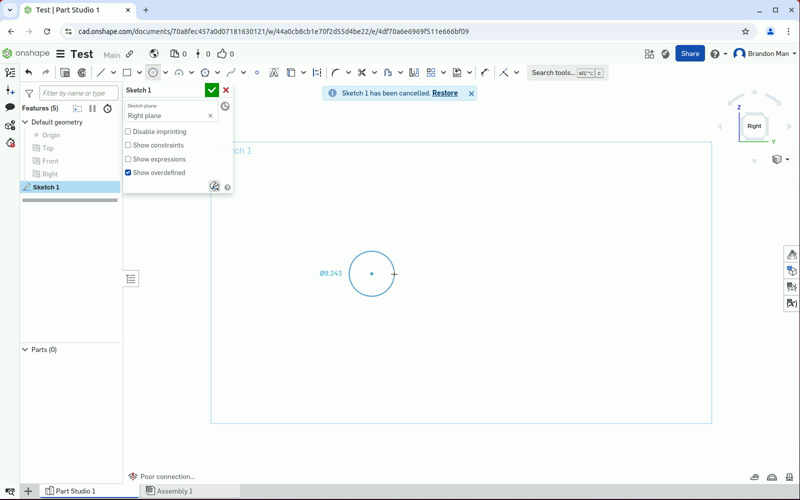
key(esc)
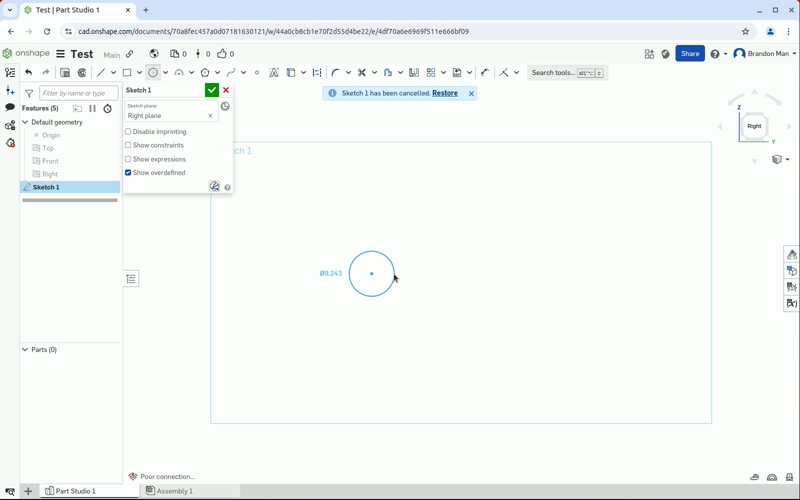
mouse_move(362, 269)
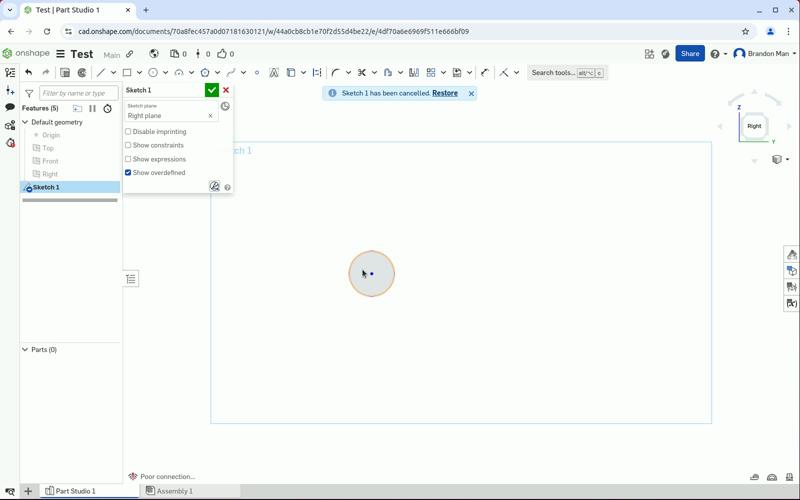
scroll(6)
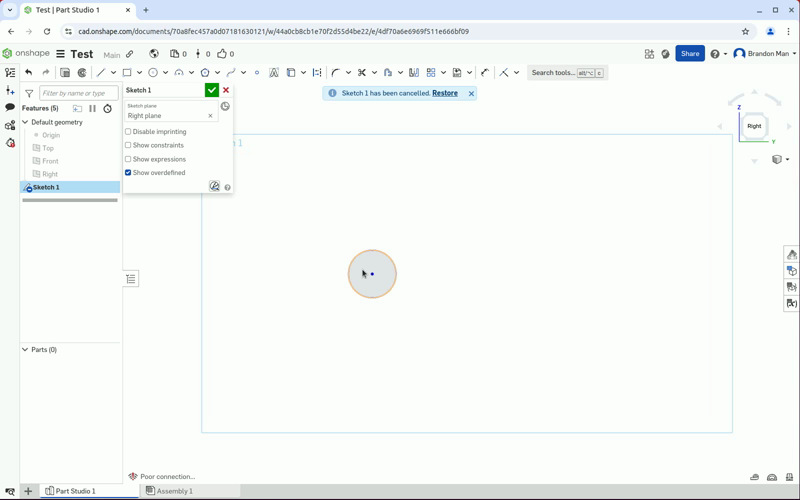
scroll(6)
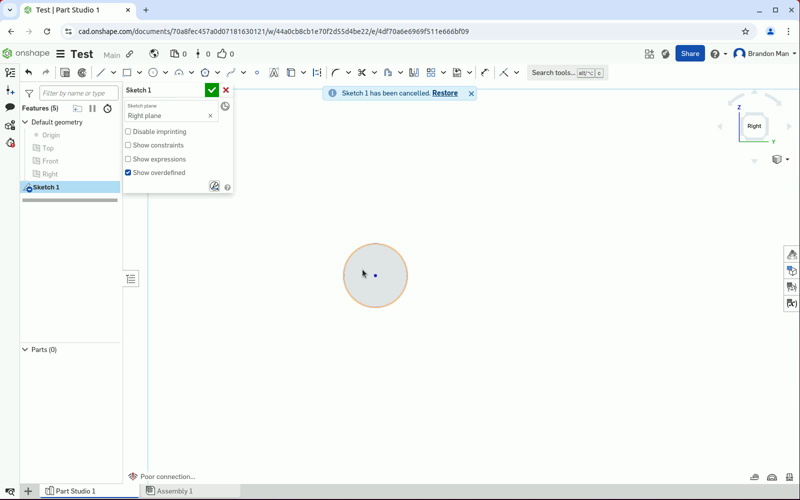
scroll(6)
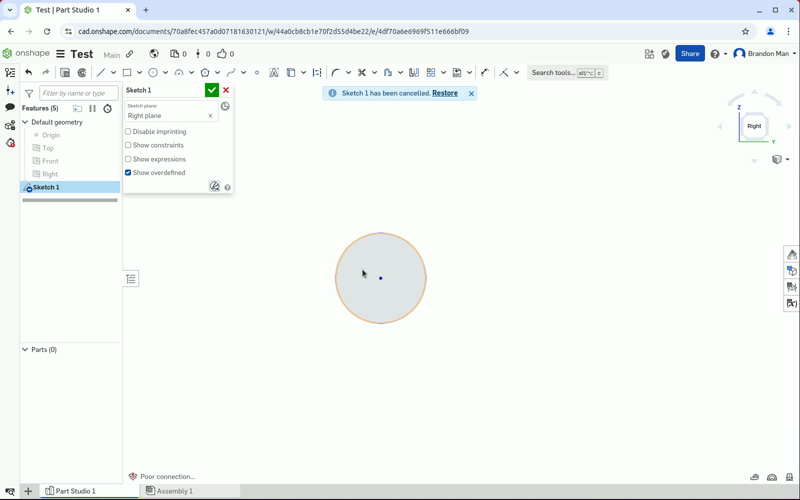
scroll(6)
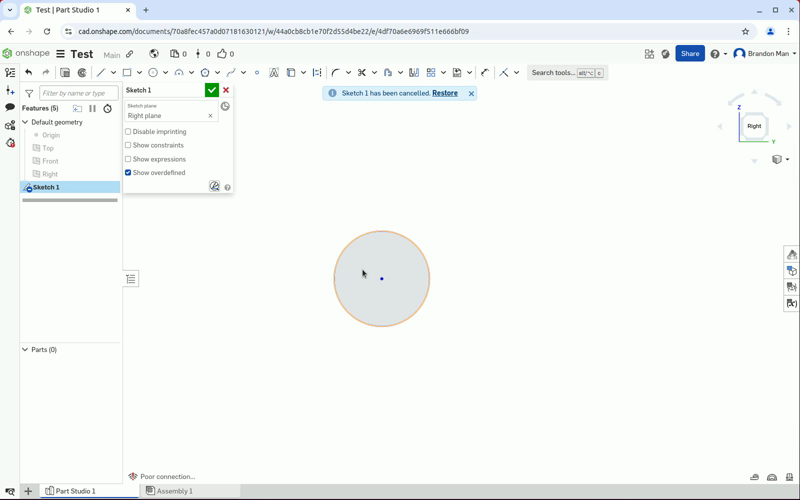
scroll(6)
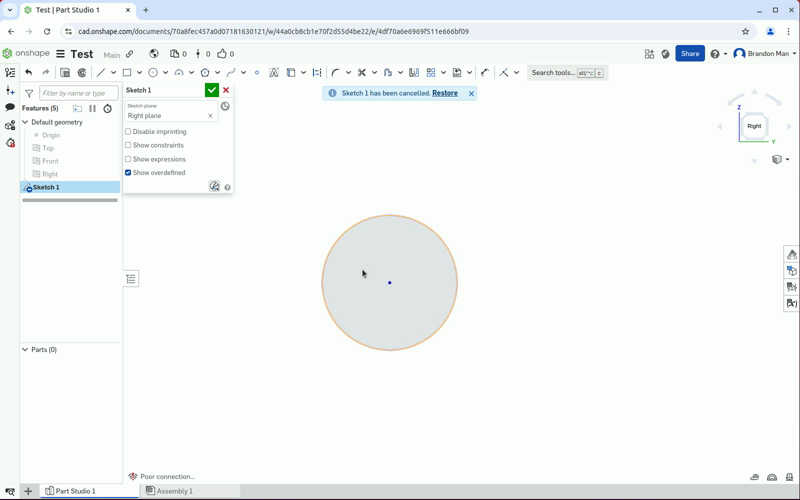
scroll(6)
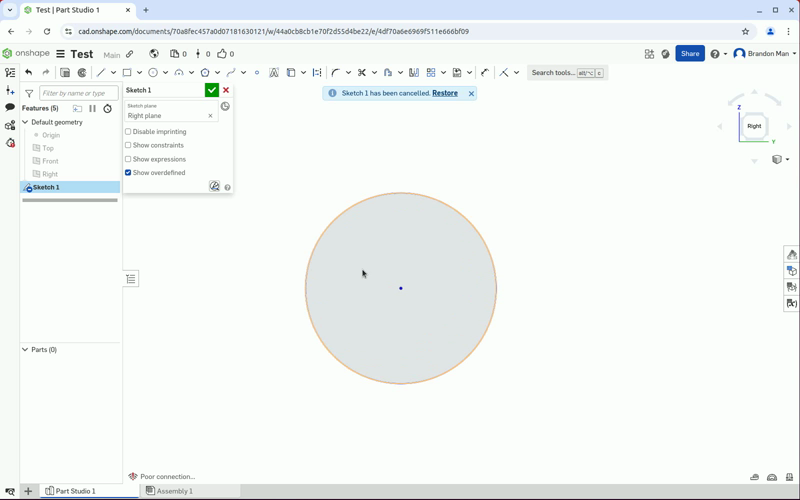
scroll(6)
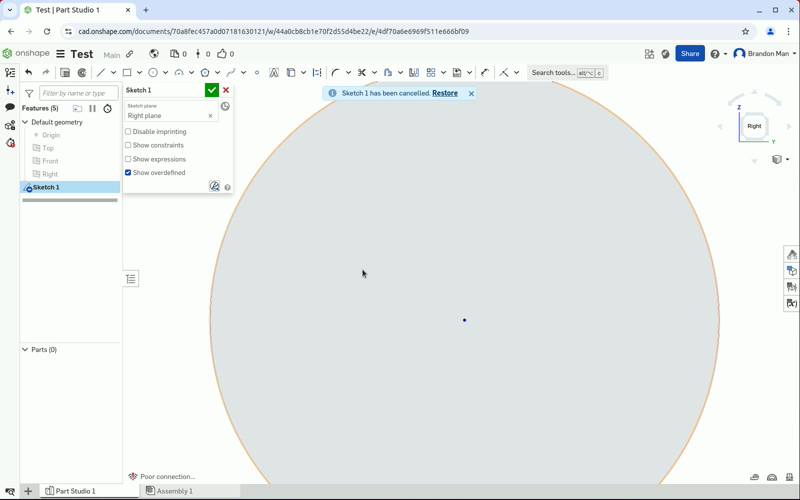
click(362, 269)
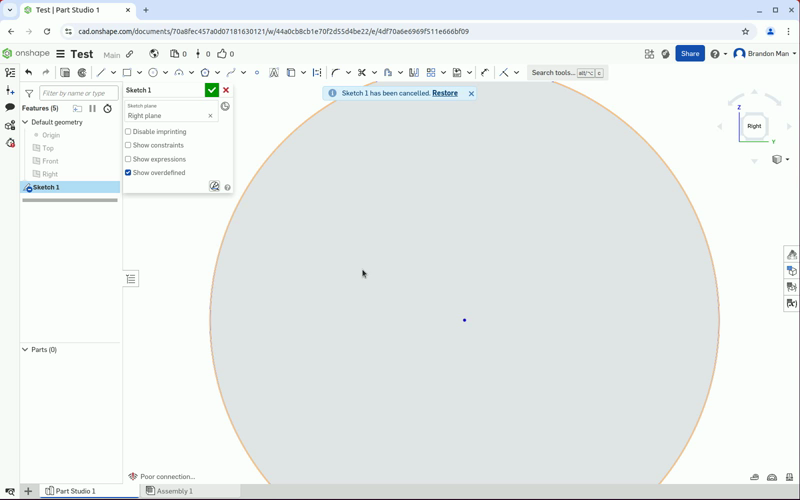
scroll(-6)
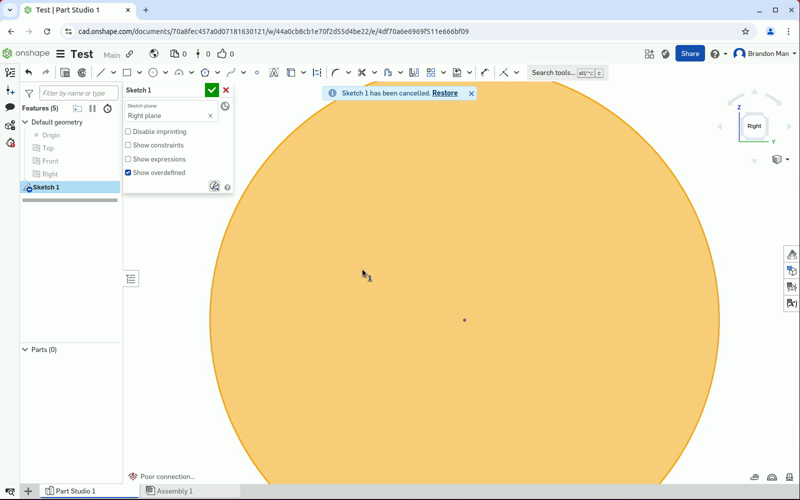
scroll(-6)
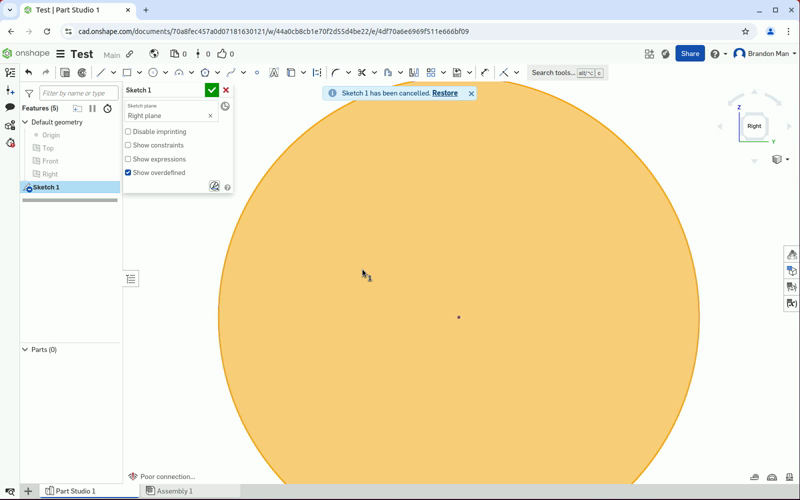
scroll(-6)
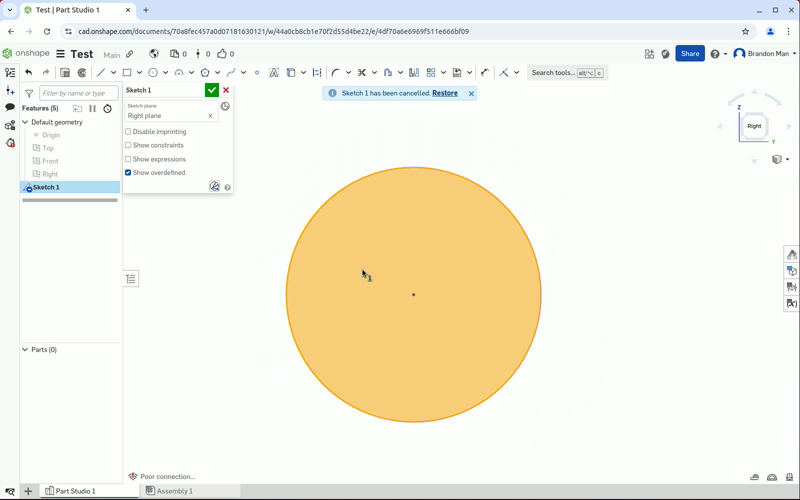
scroll(-6)
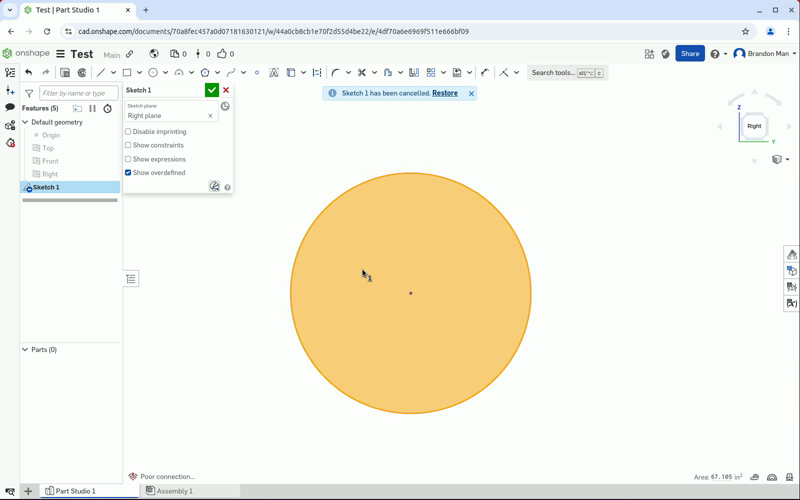
scroll(-6)
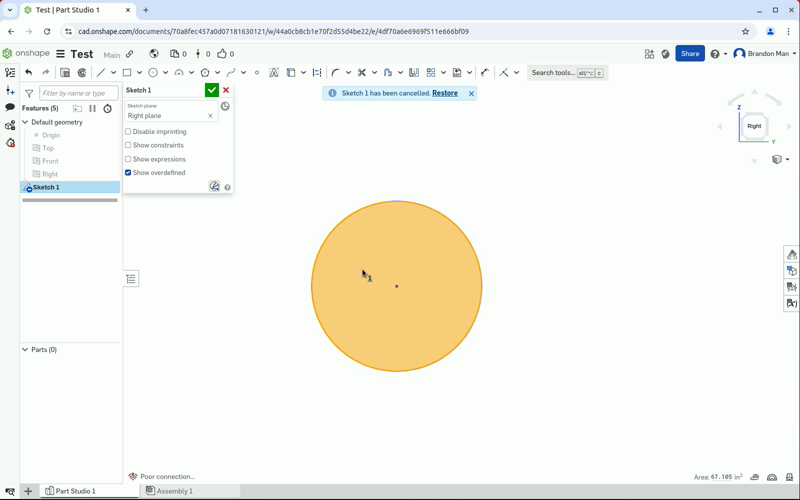
scroll(-6)
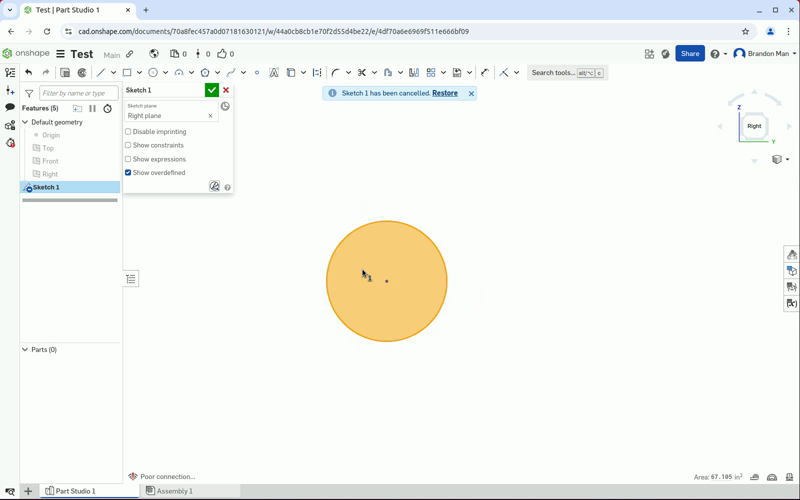
scroll(-6)
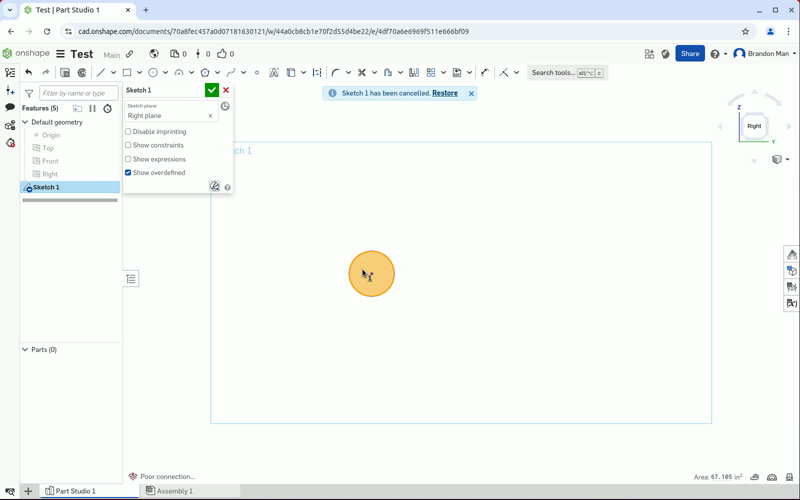
mouse_move(73, 352)
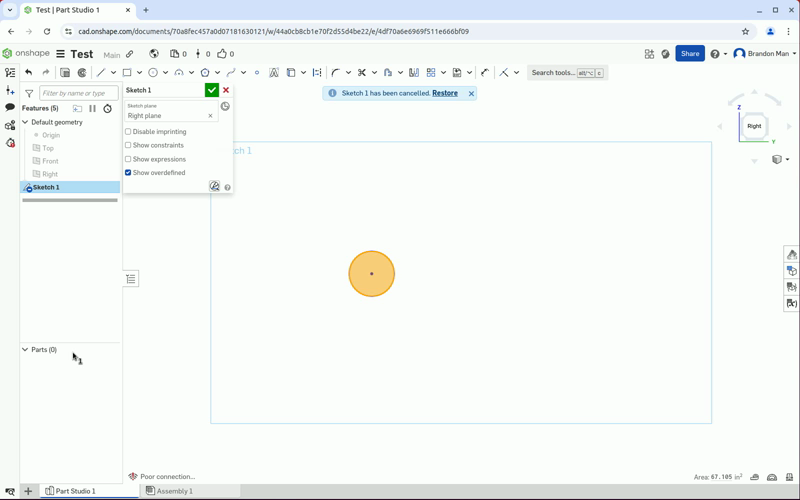
key(shift+y)
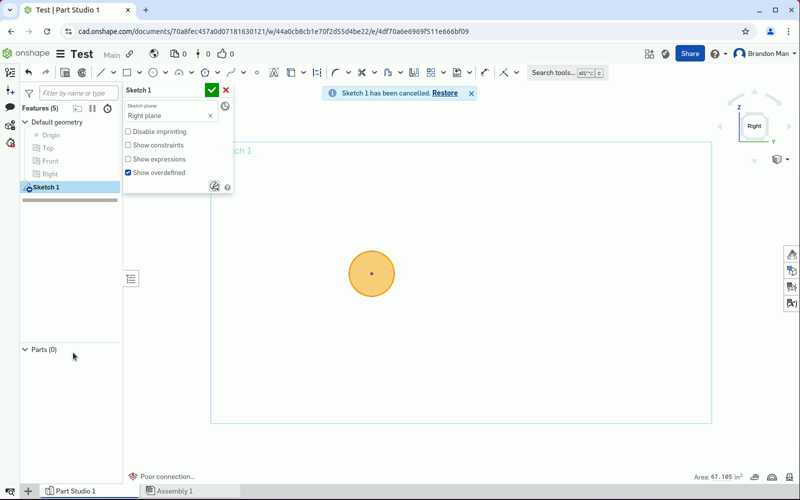
key(shift+e)
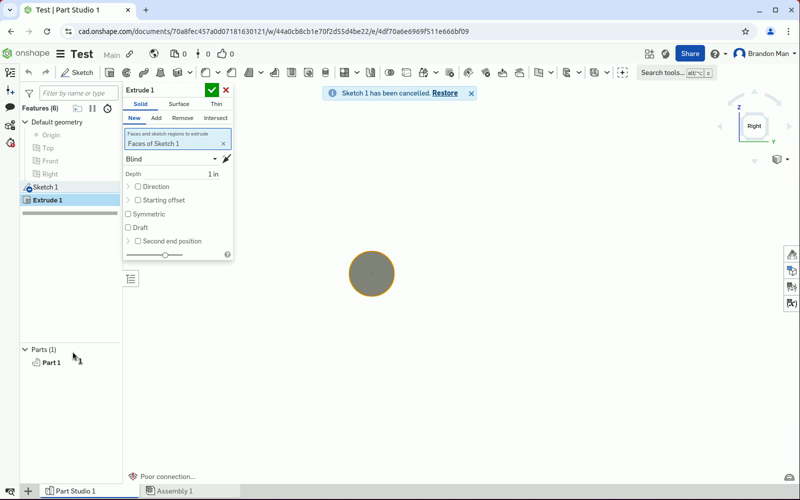
mouse_move(143, 106)
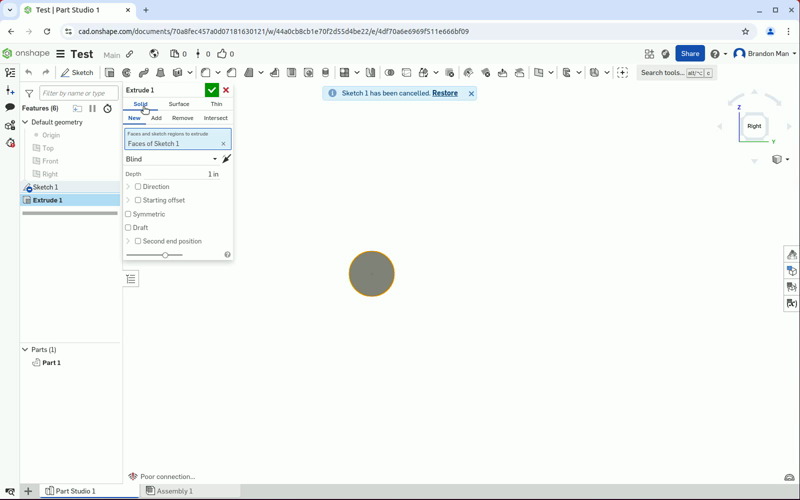
click(143, 106)
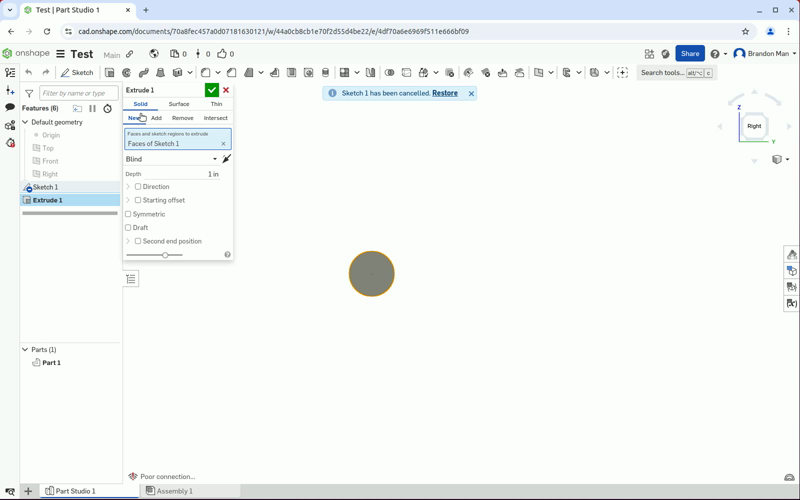
mouse_move(137, 120)
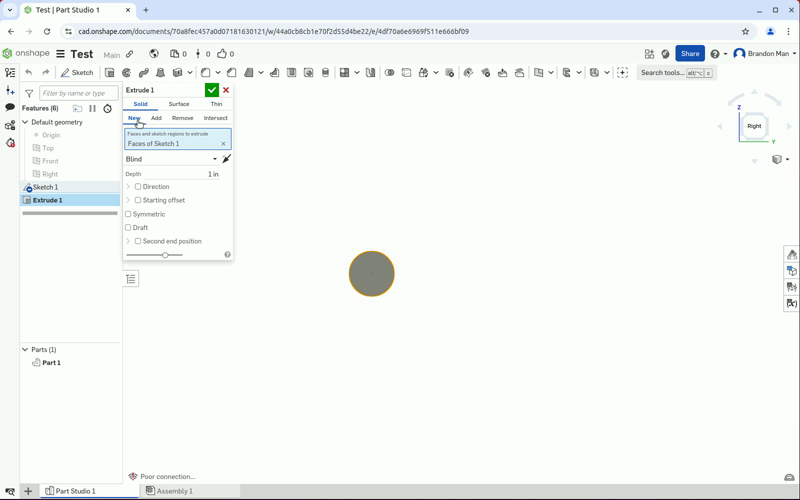
click(137, 120)
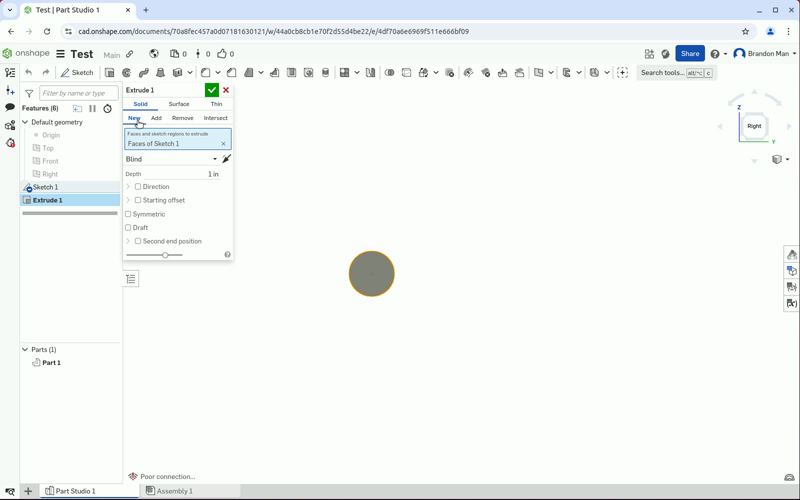
key(tab, 4)
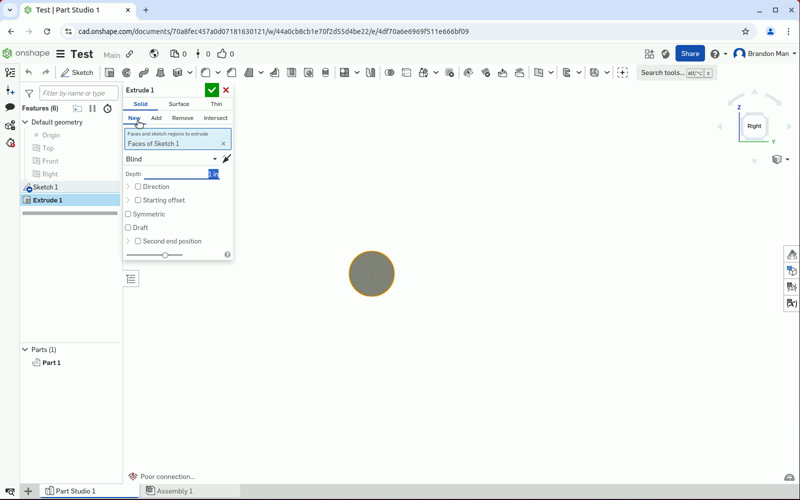
text(-16.609)
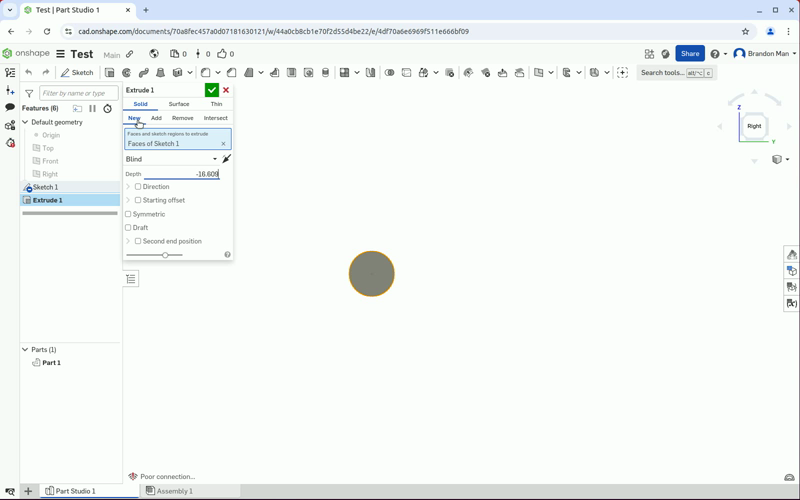
key(enter)
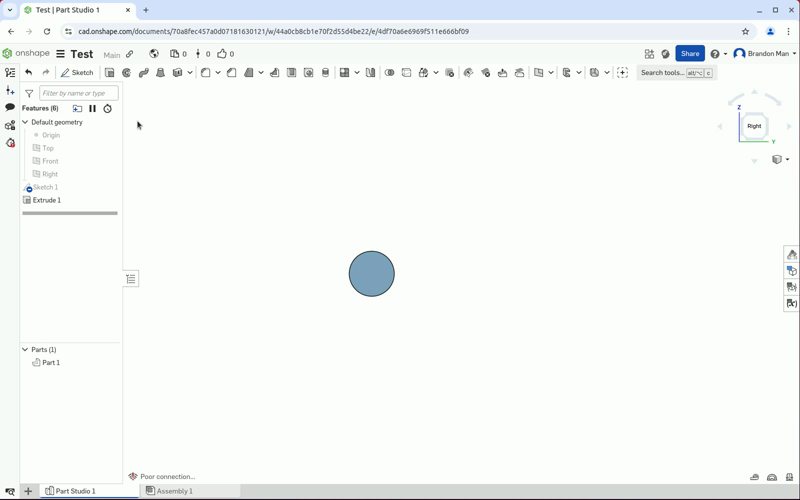
key(shift+h)
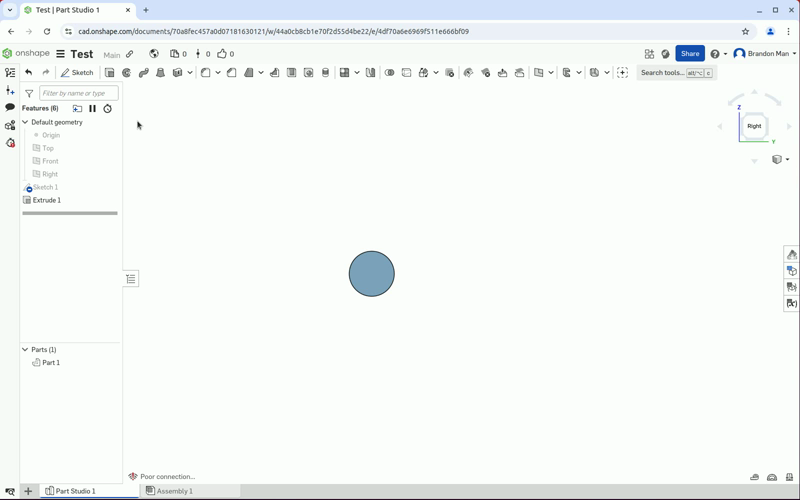
key(shift+h)
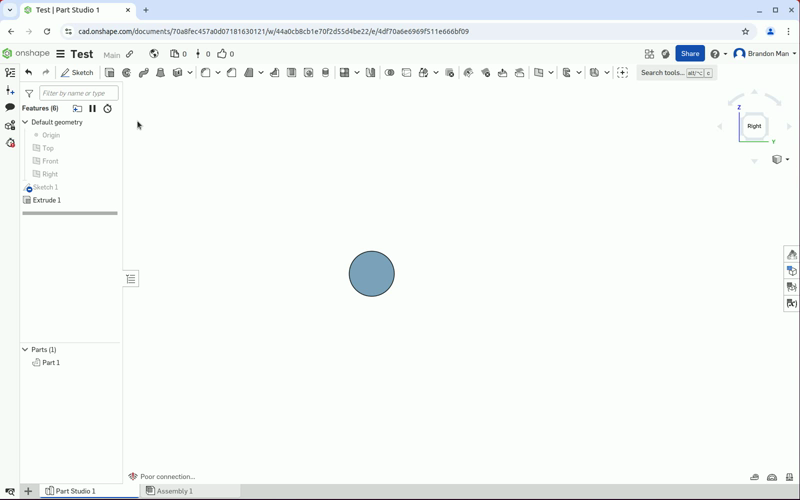
mouse_move(73, 189)
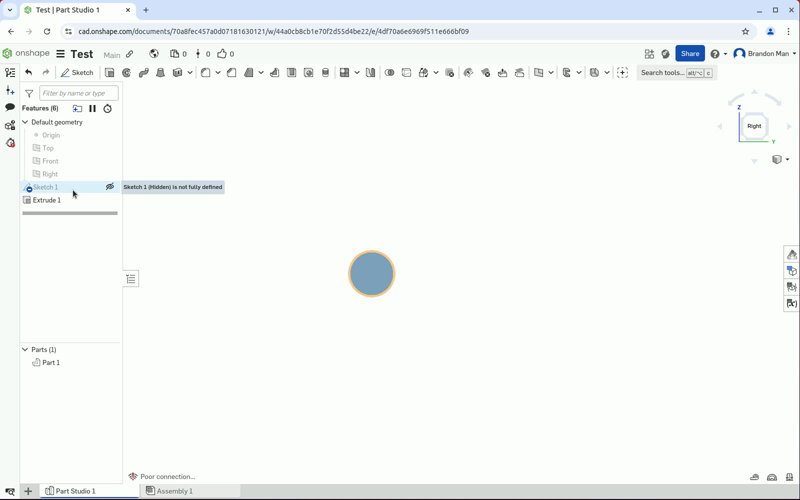
click(73, 189)
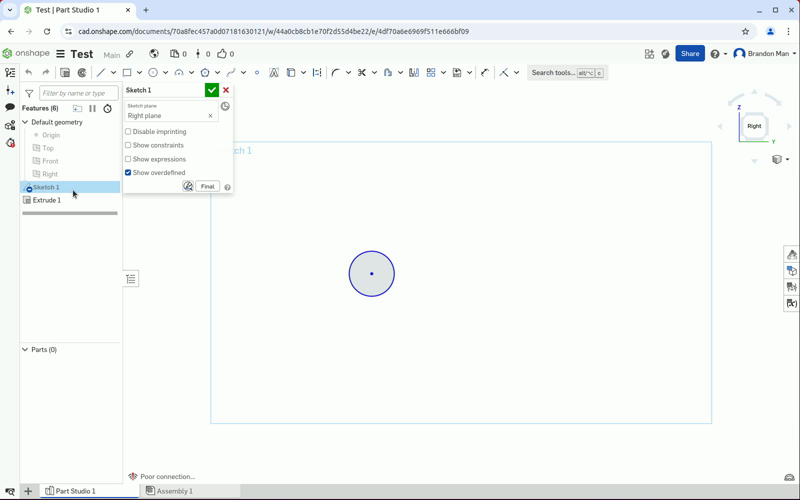
mouse_move(229, 92)
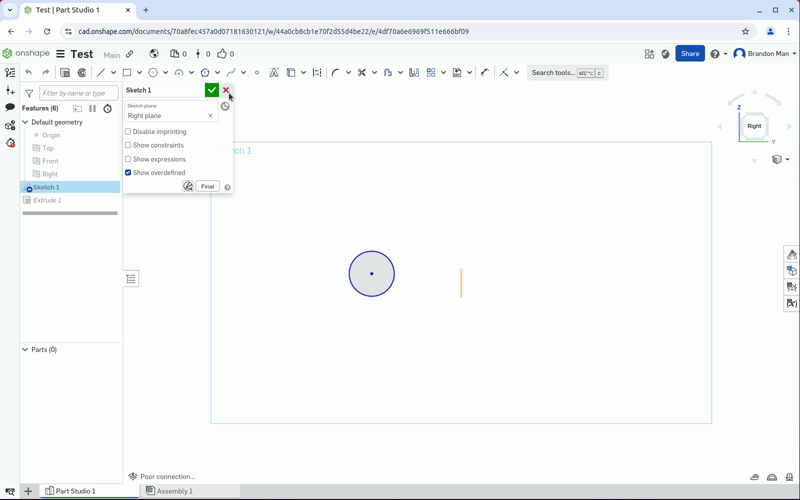
click(229, 92)
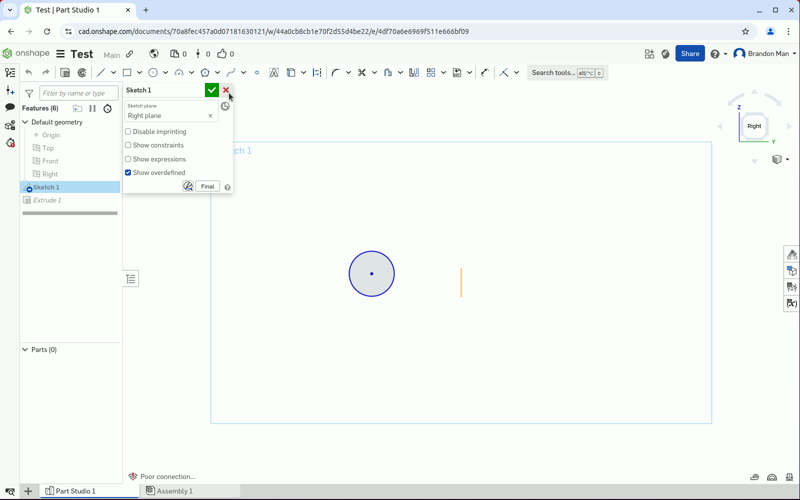
key(shift+s)
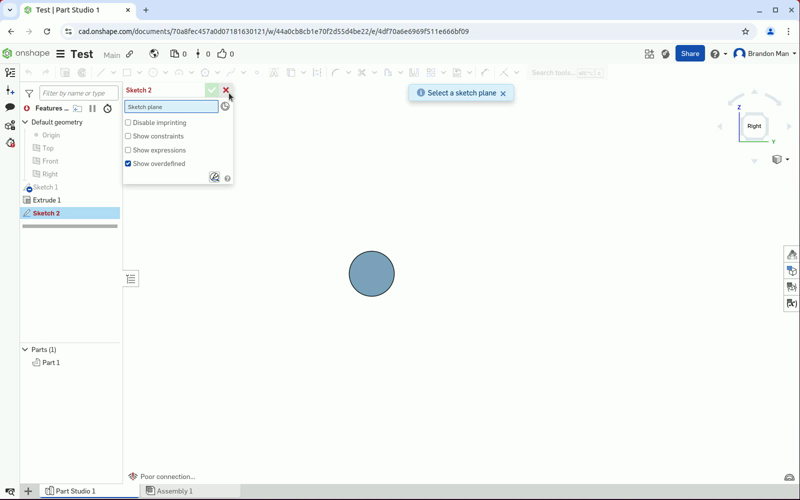
mouse_move(73, 176)
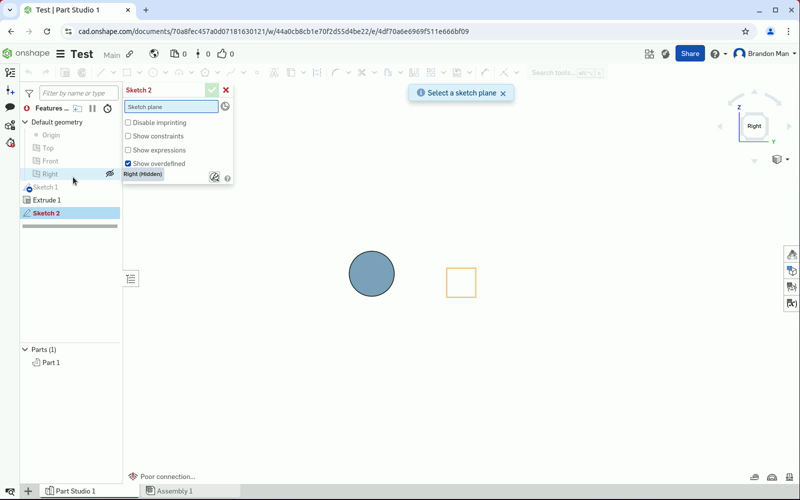
click(73, 176)
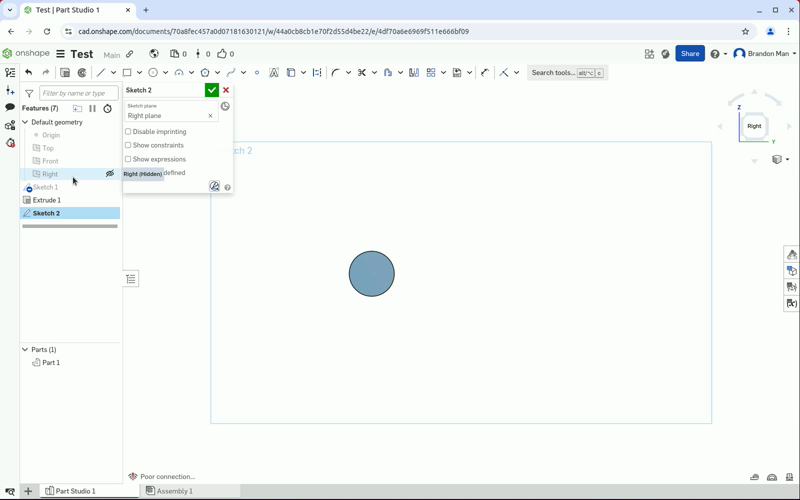
mouse_move(73, 352)
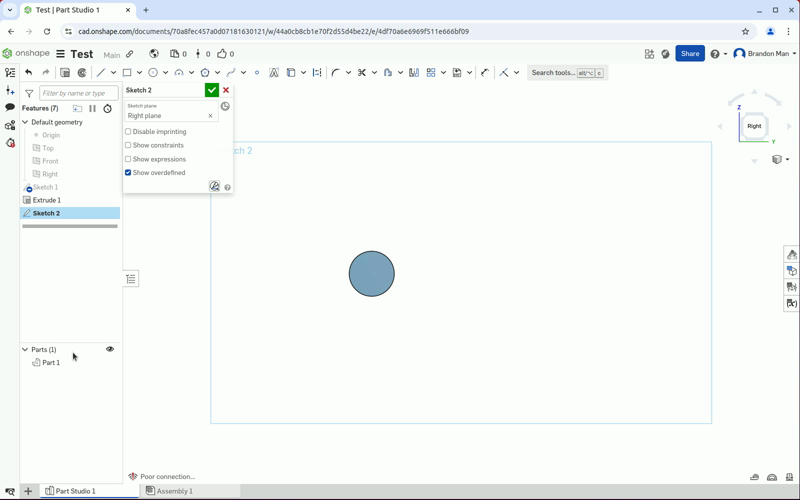
key(y)
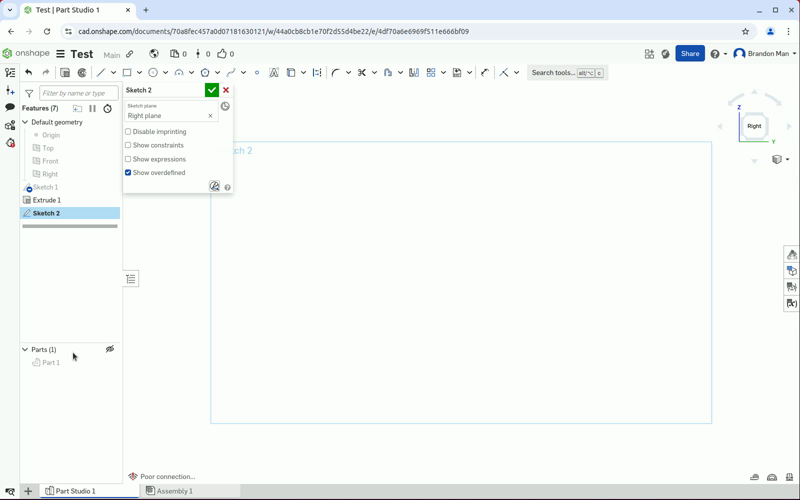
key(l)
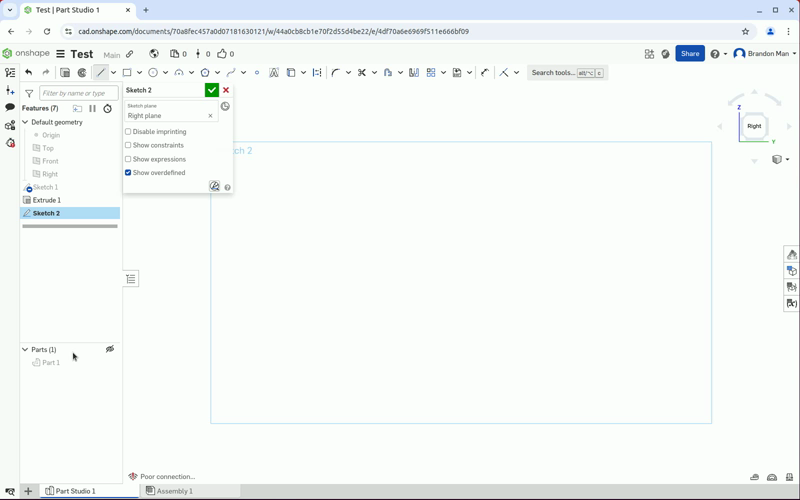
key_down(shift)
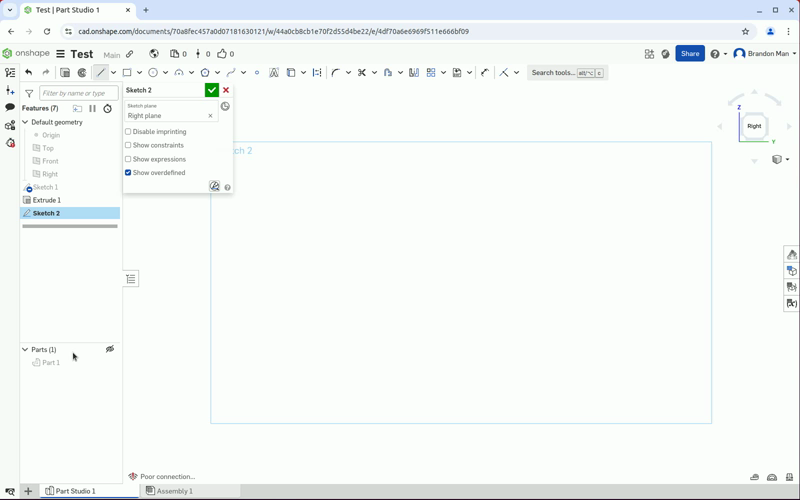
mouse_move(361, 284)
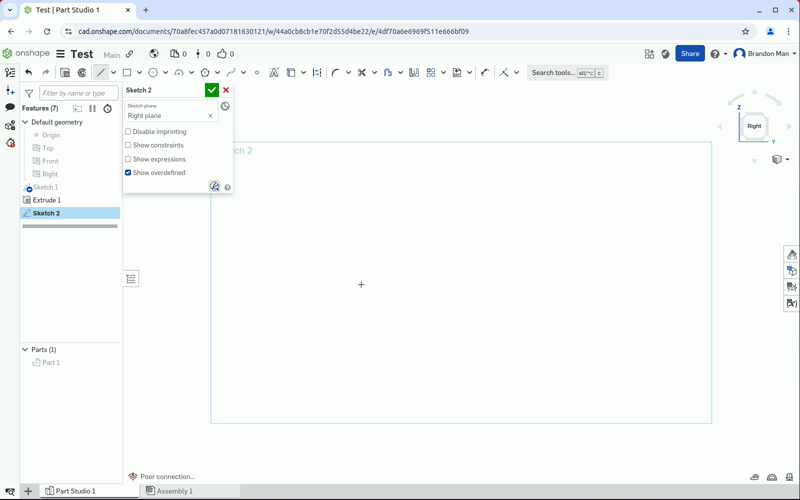
click(361, 284)
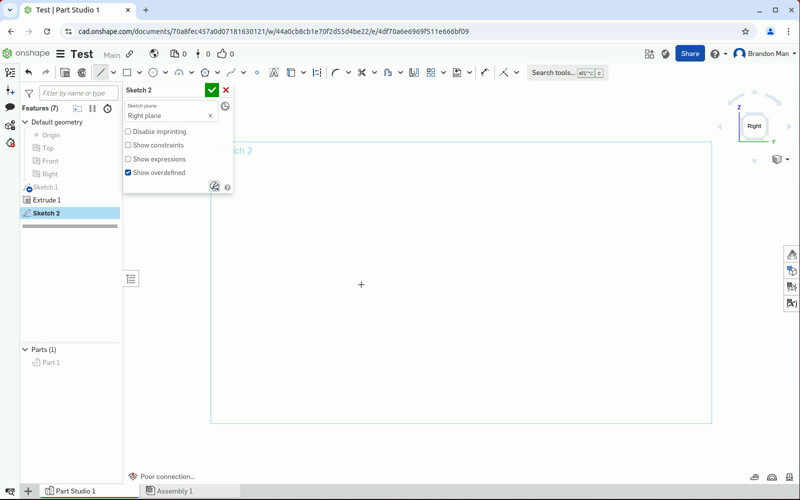
key_up(shift)
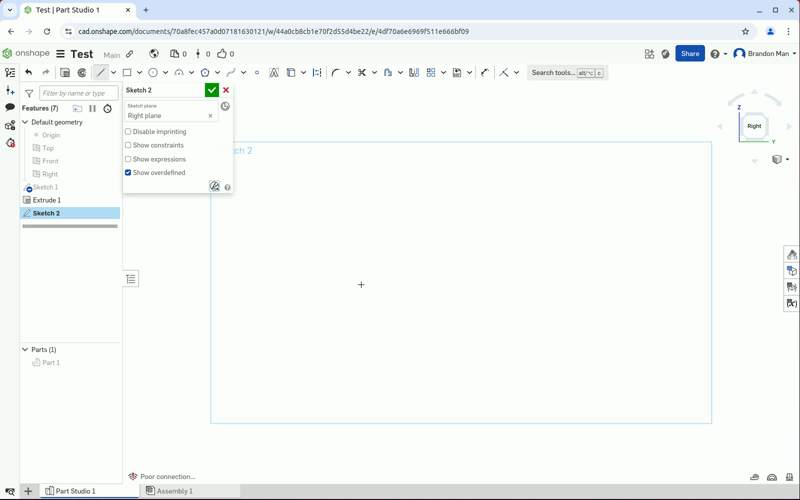
key_down(shift)
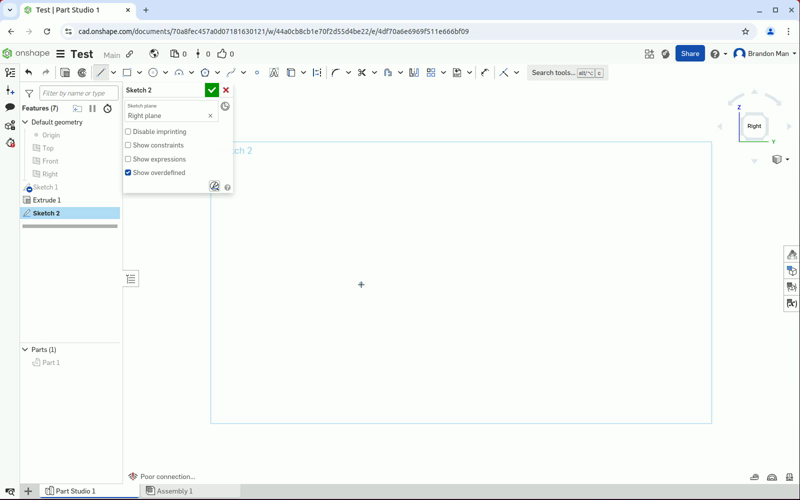
mouse_move(391, 284)
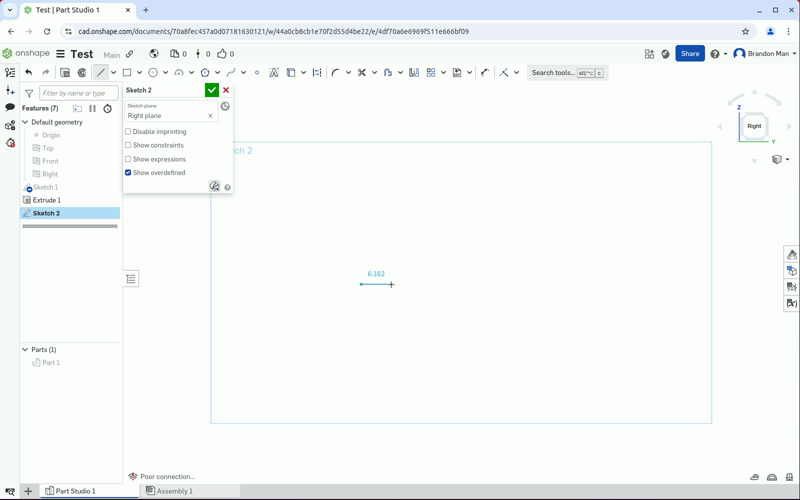
mouse_move(382, 284)
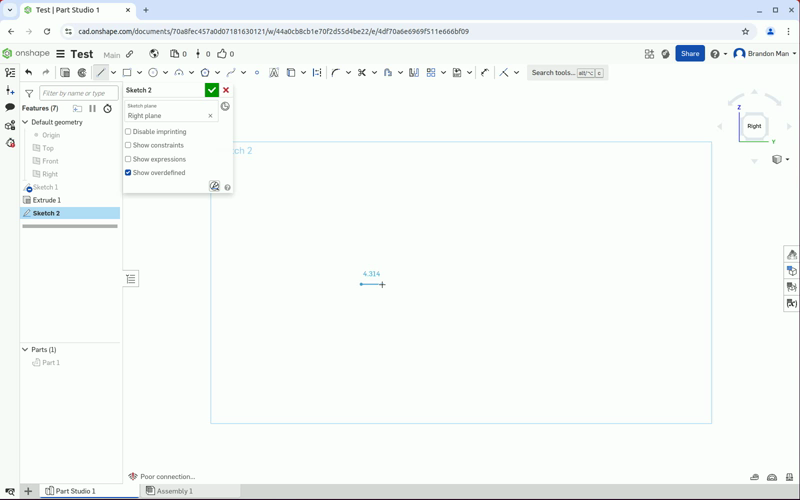
click(382, 284)
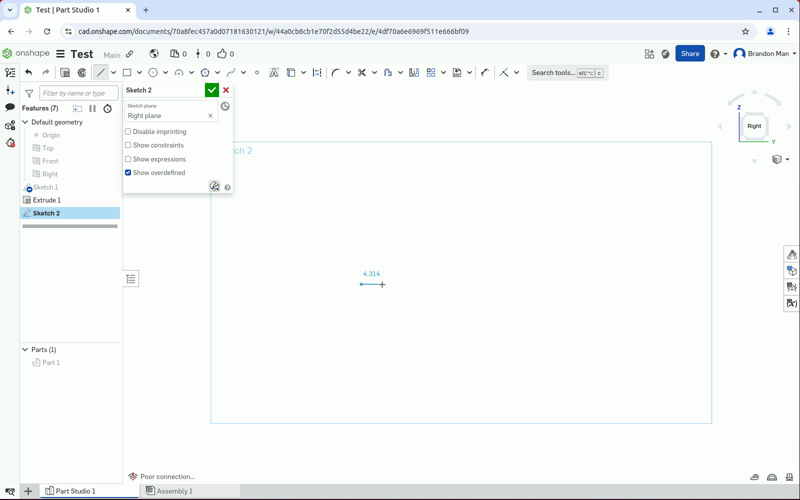
key_up(shift)
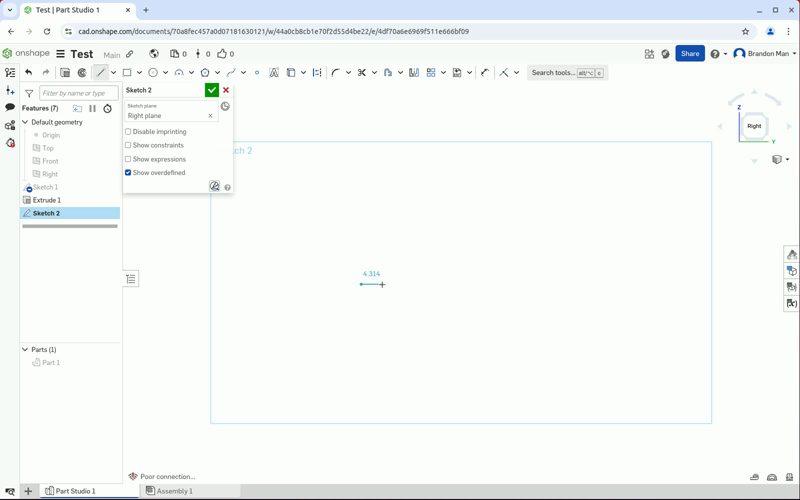
key_down(shift)
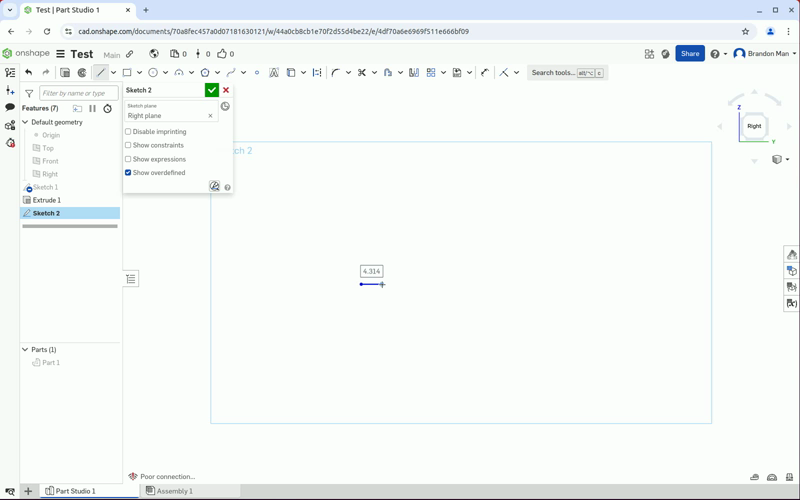
mouse_move(412, 284)
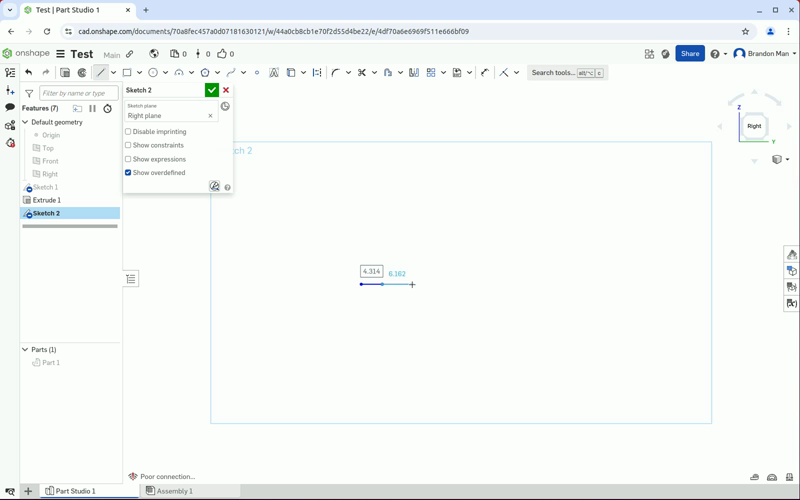
mouse_move(382, 263)
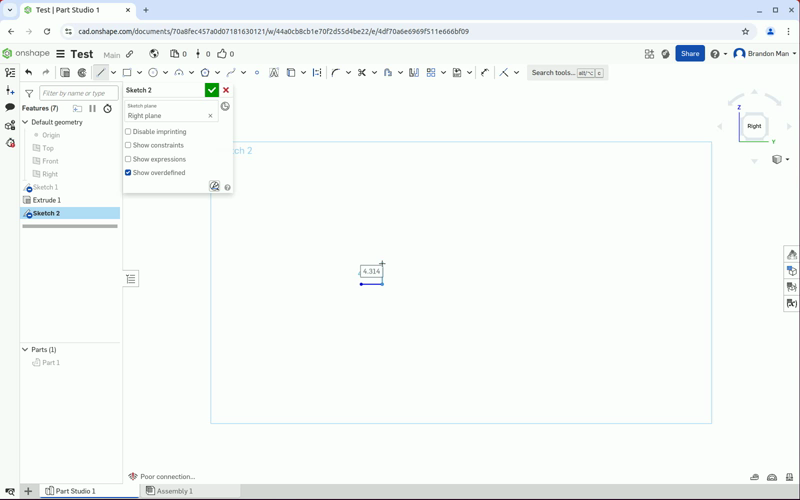
click(382, 263)
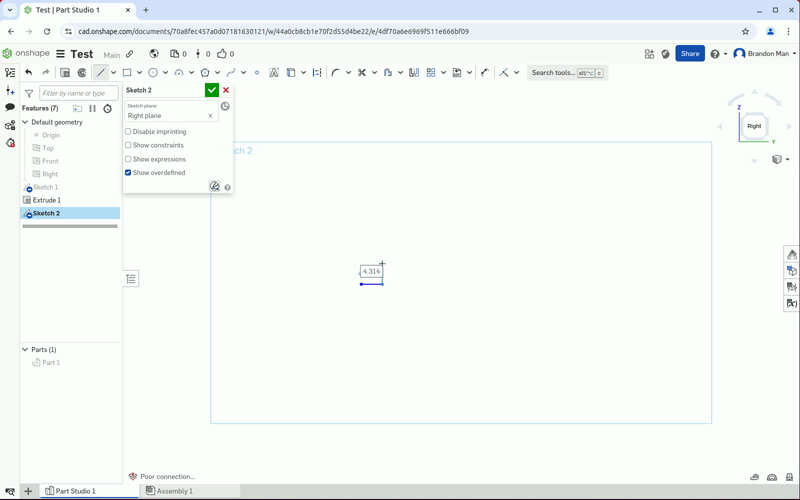
key_up(shift)
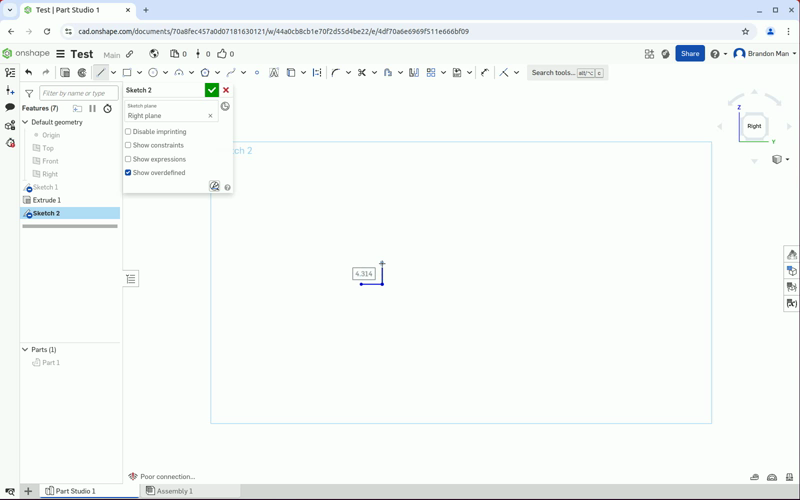
key_down(shift)
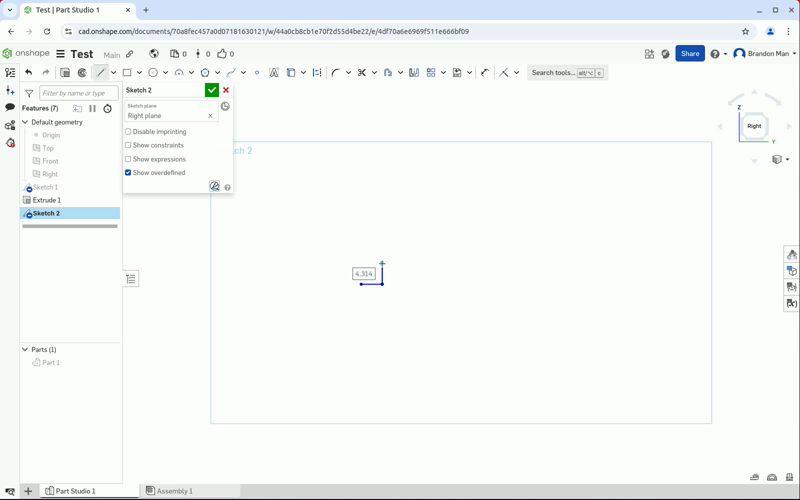
mouse_move(412, 263)
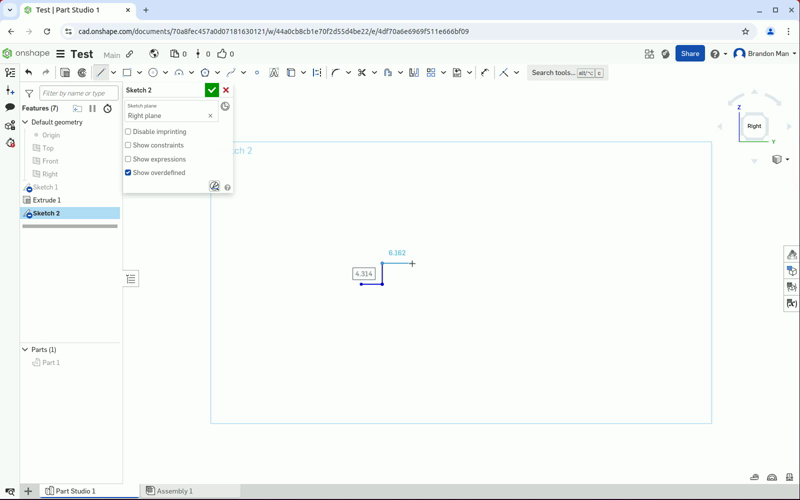
mouse_move(361, 263)
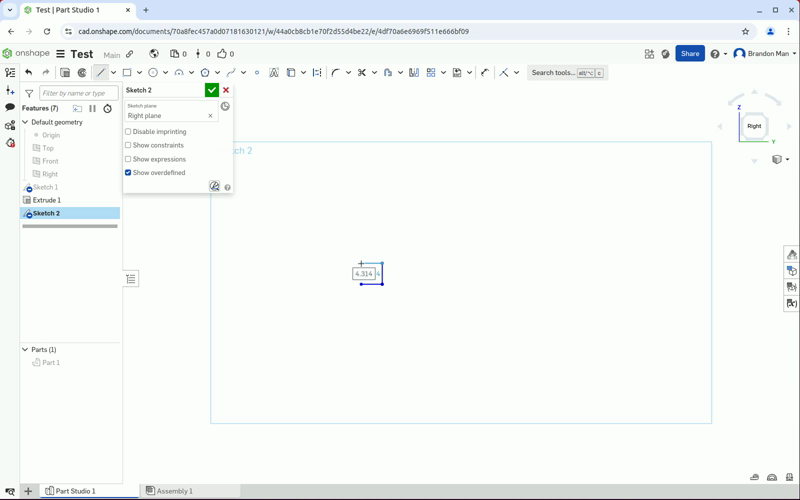
click(361, 263)
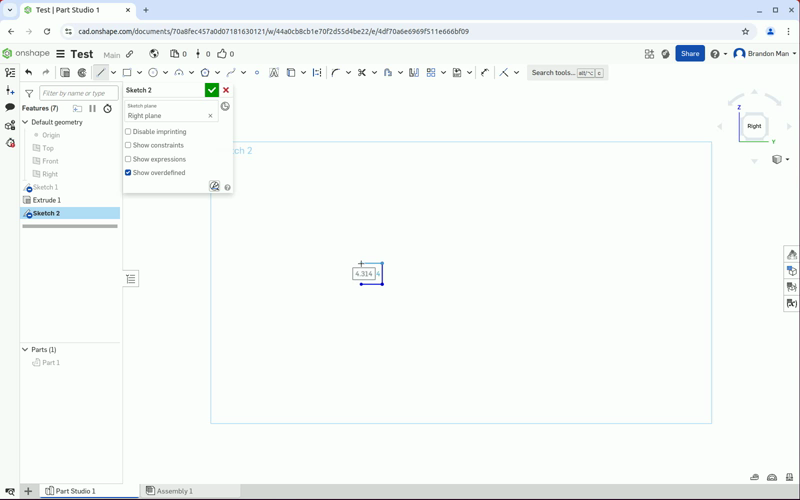
key_up(shift)
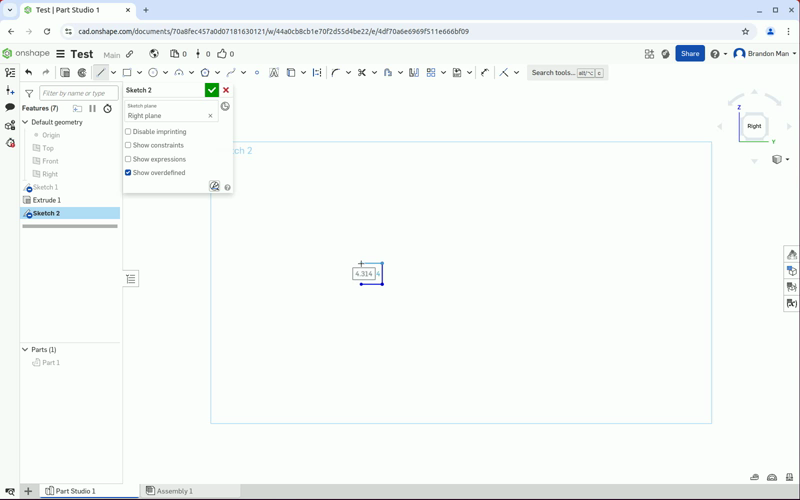
mouse_move(391, 263)
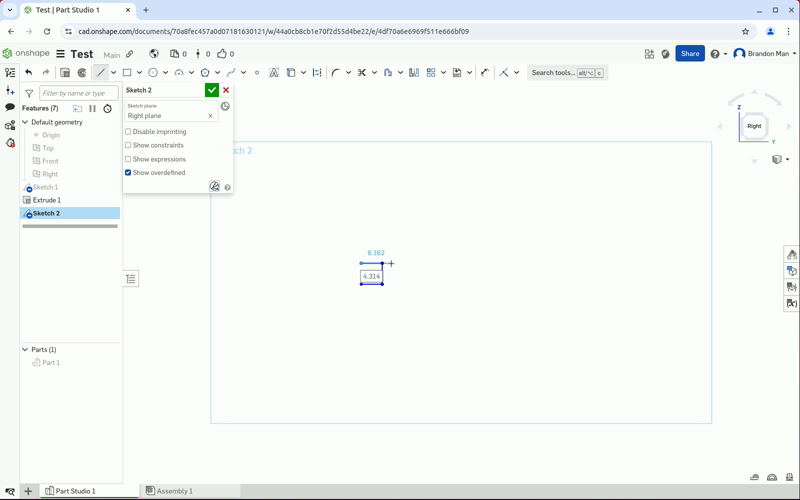
key_down(shift)
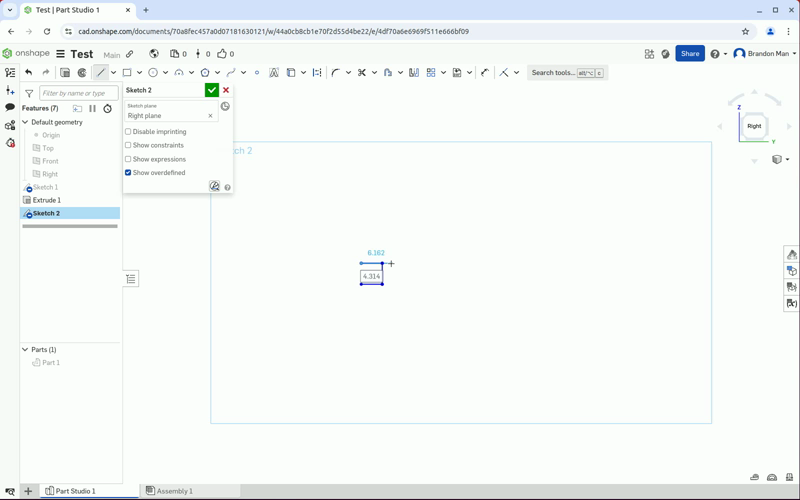
mouse_move(361, 284)
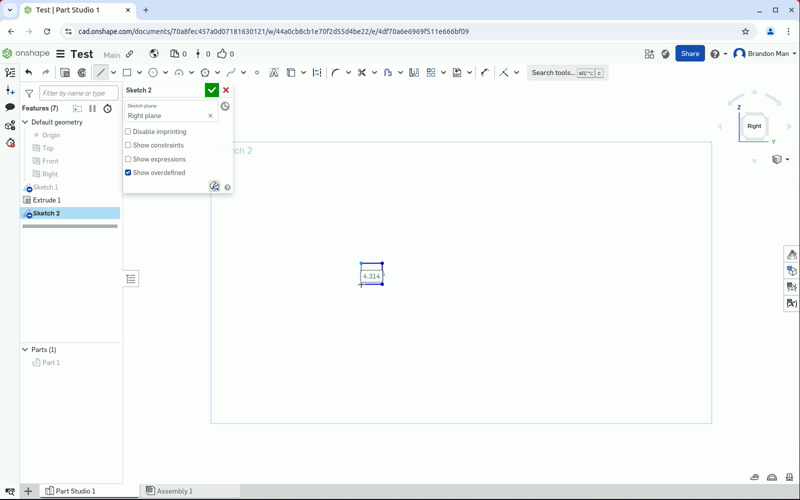
key_up(shift)
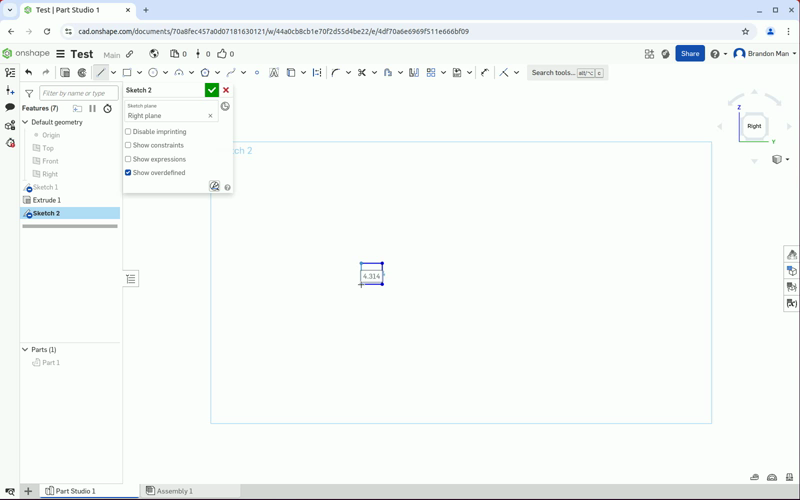
click(361, 284)
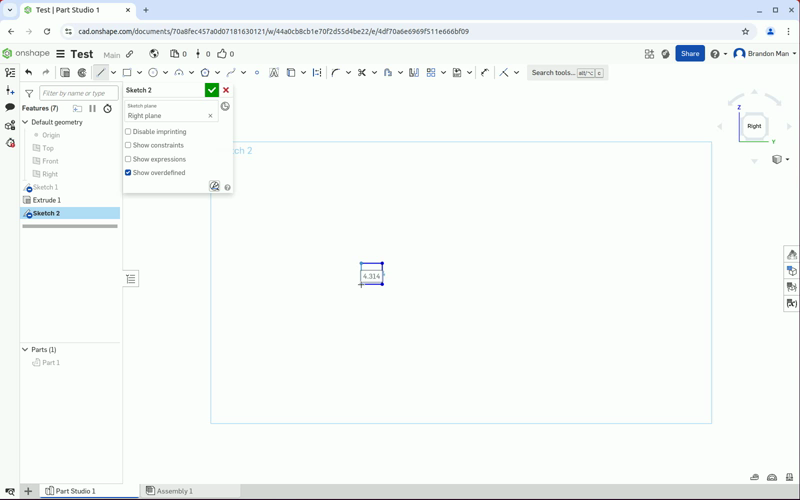
key(esc)
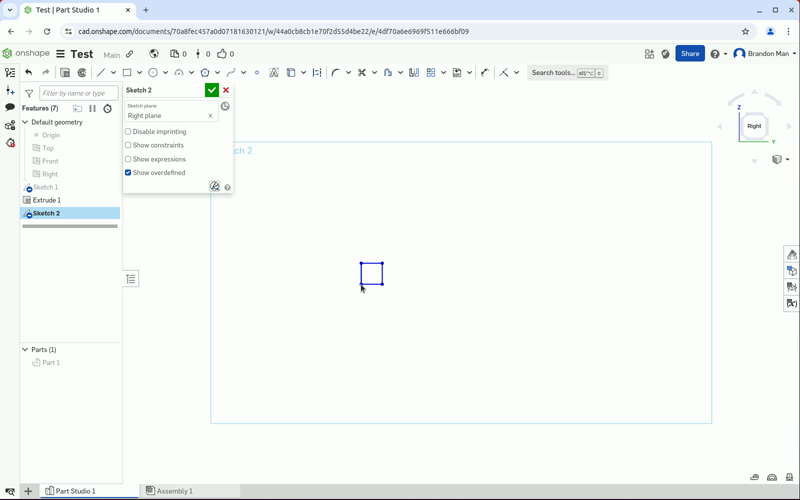
mouse_move(380, 263)
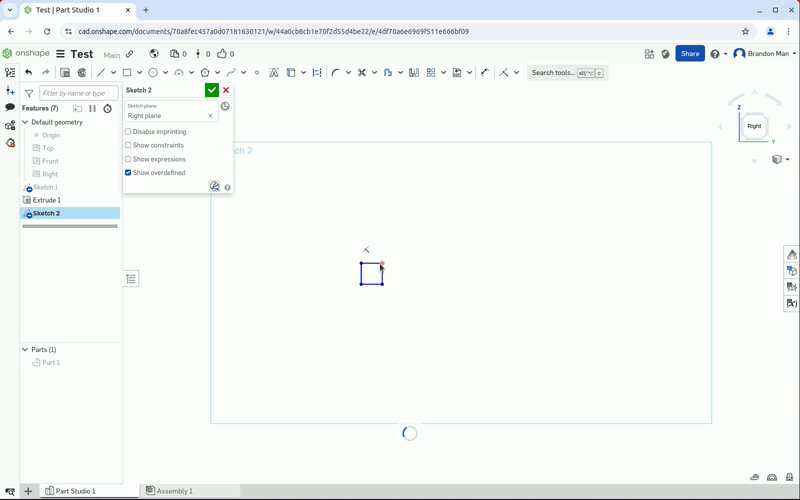
scroll(6)
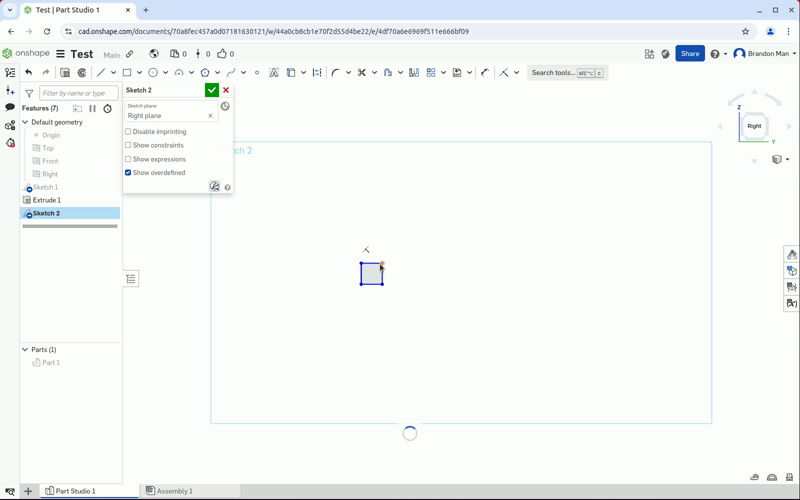
scroll(6)
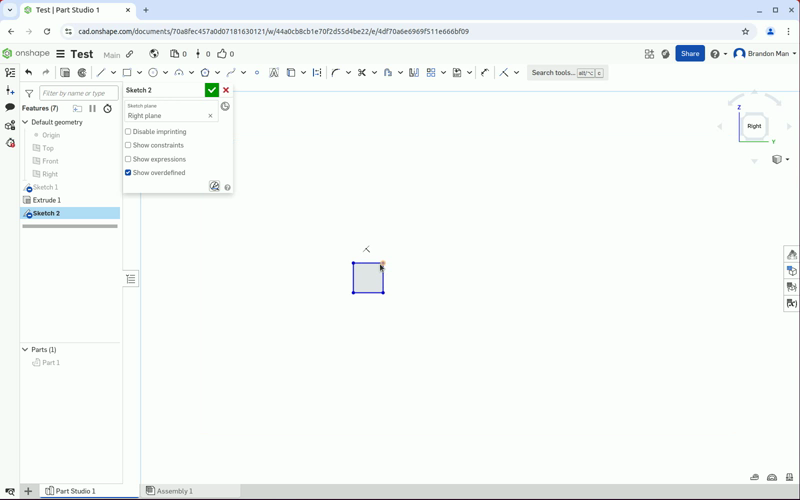
scroll(6)
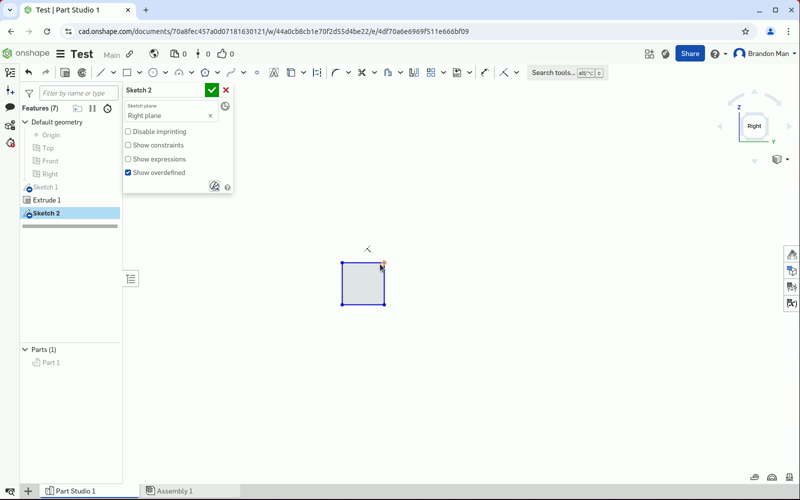
scroll(6)
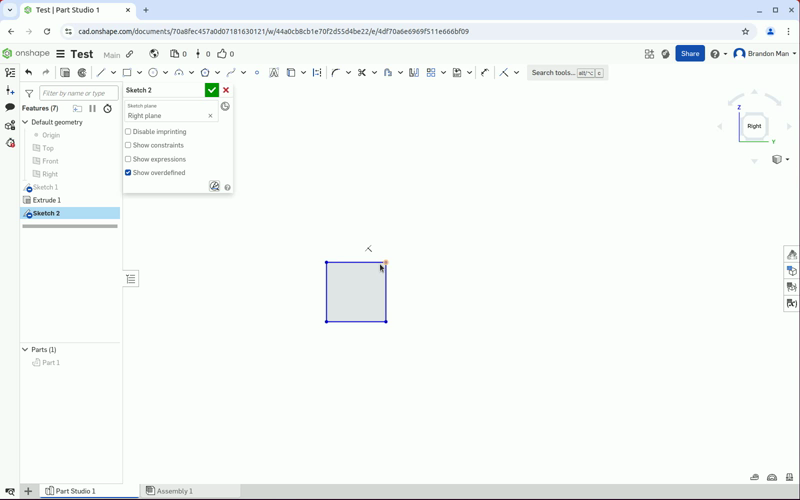
scroll(6)
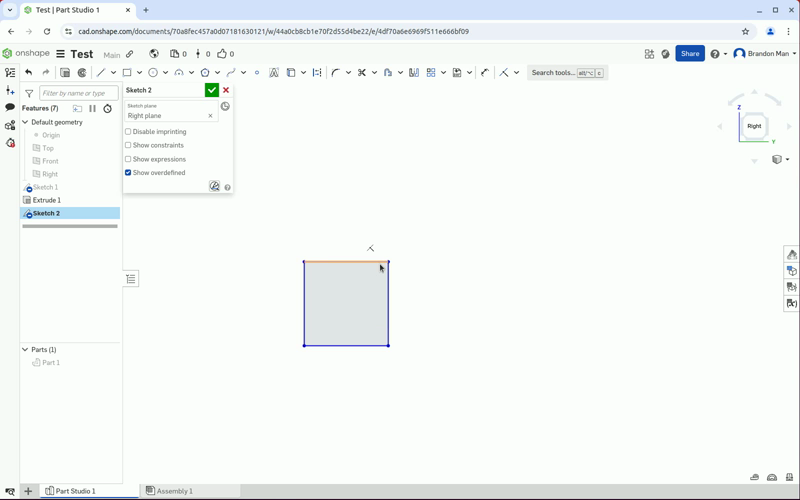
scroll(6)
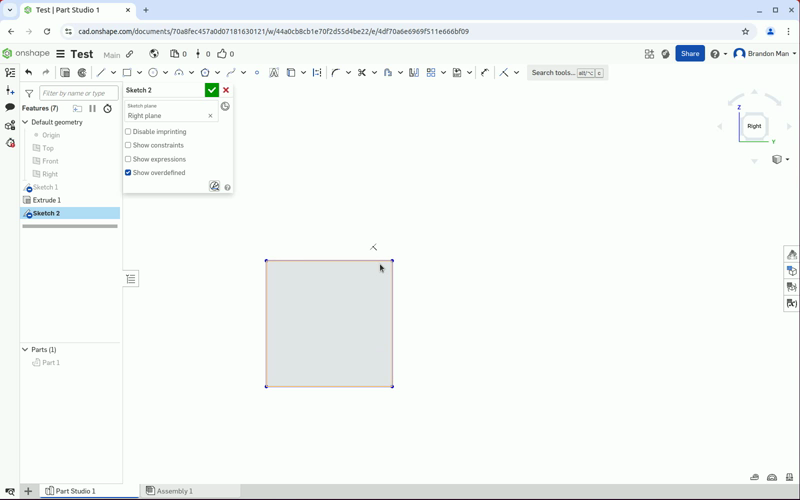
scroll(6)
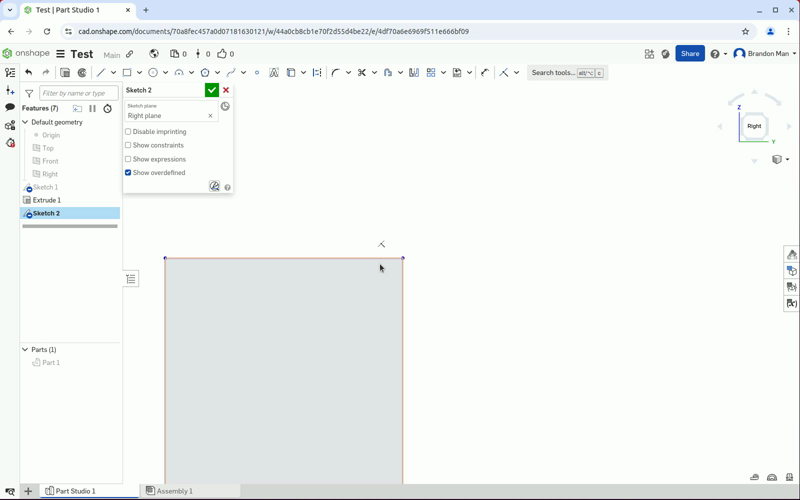
click(380, 263)
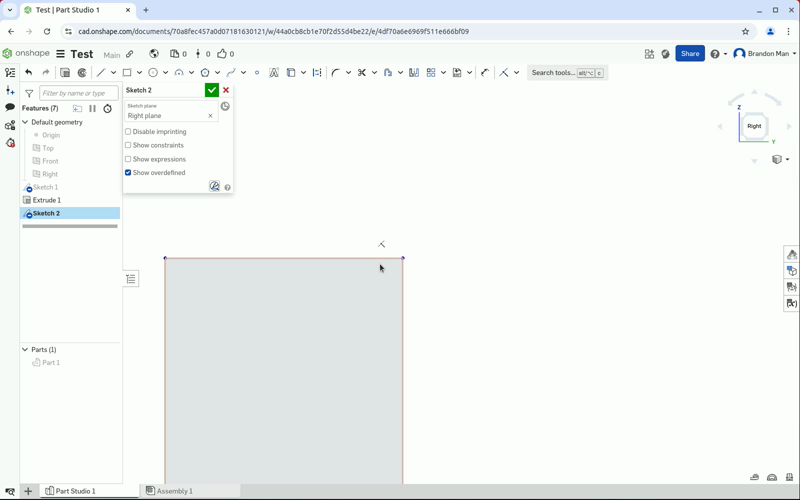
scroll(-6)
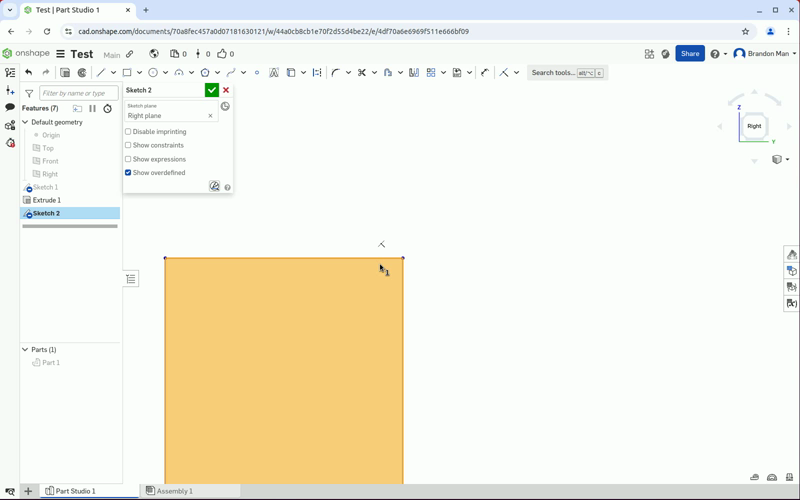
scroll(-6)
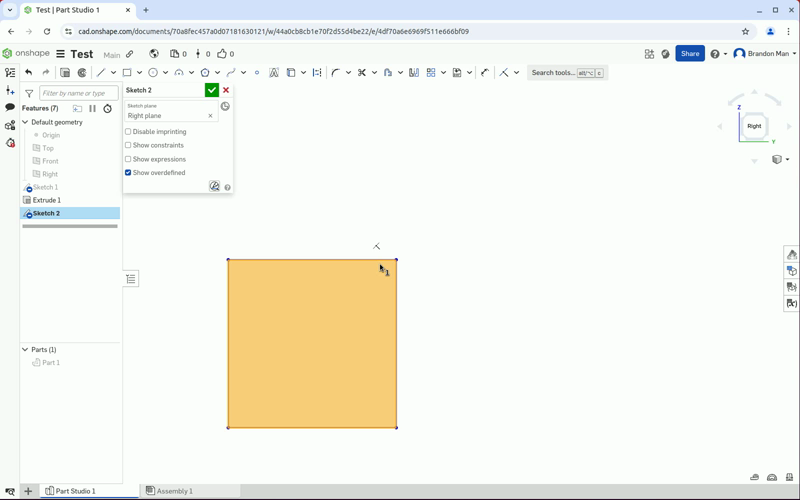
scroll(-6)
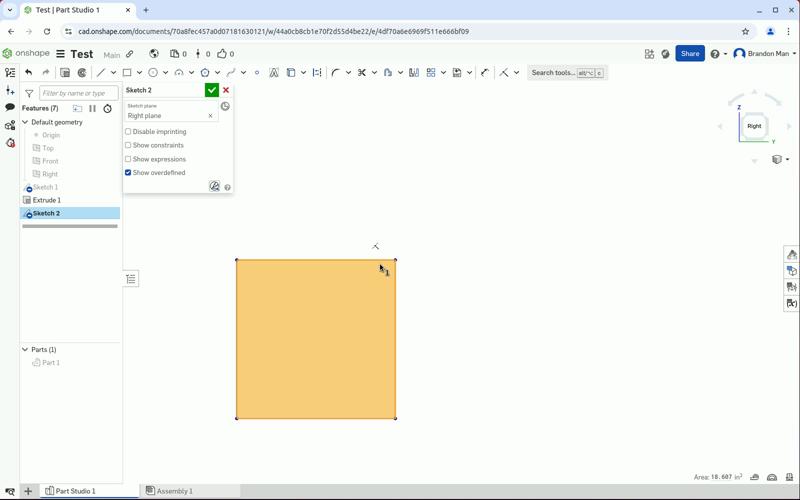
scroll(-6)
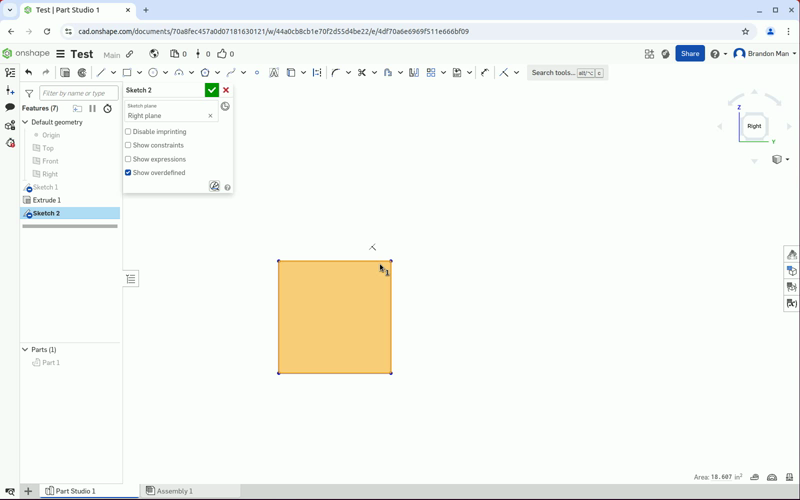
scroll(-6)
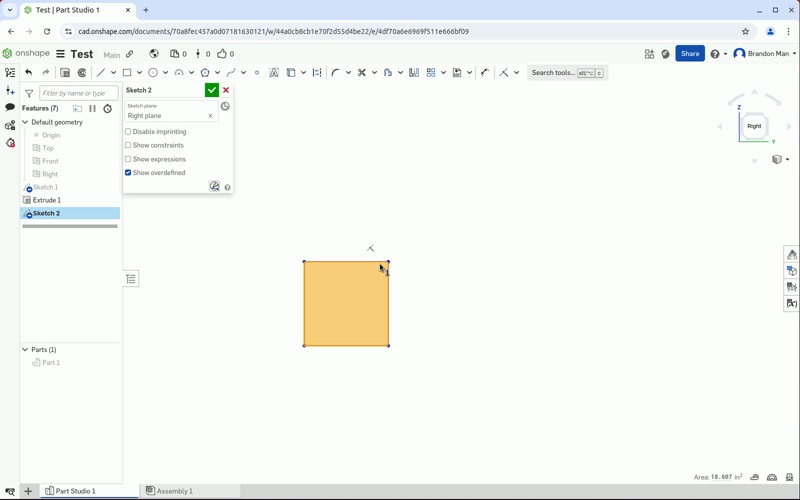
scroll(-6)
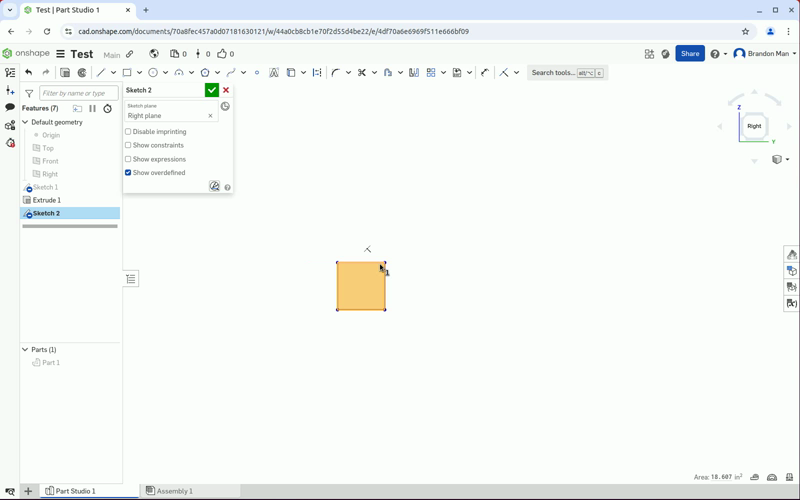
scroll(-6)
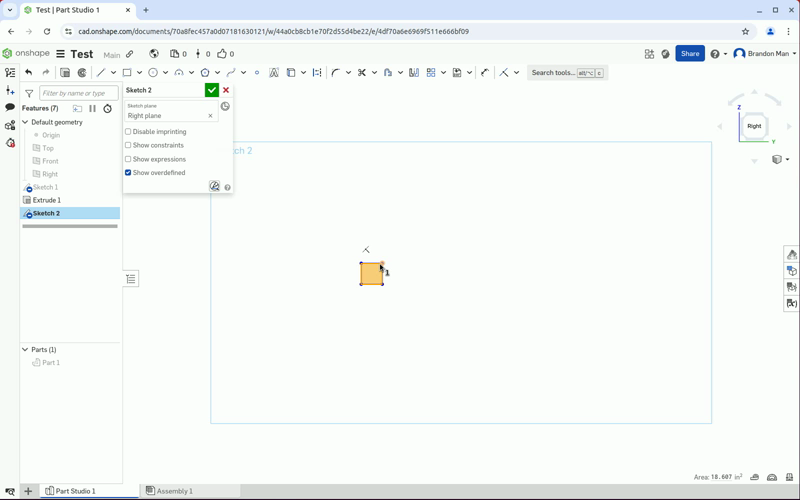
mouse_move(73, 352)
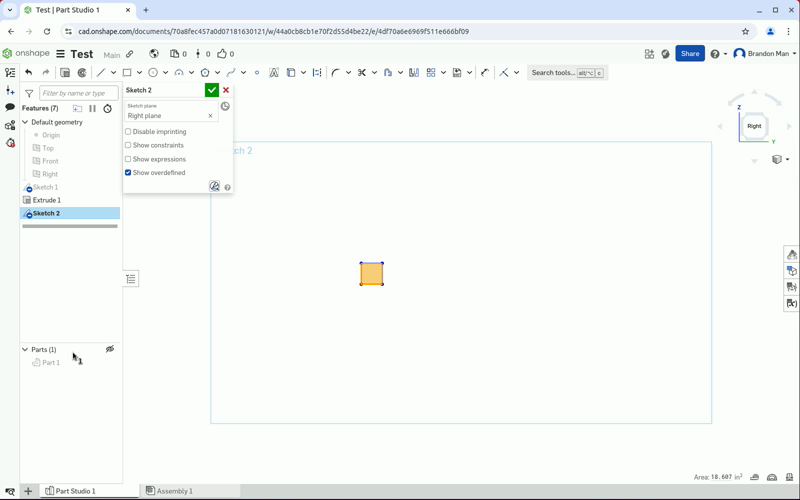
key(shift+y)
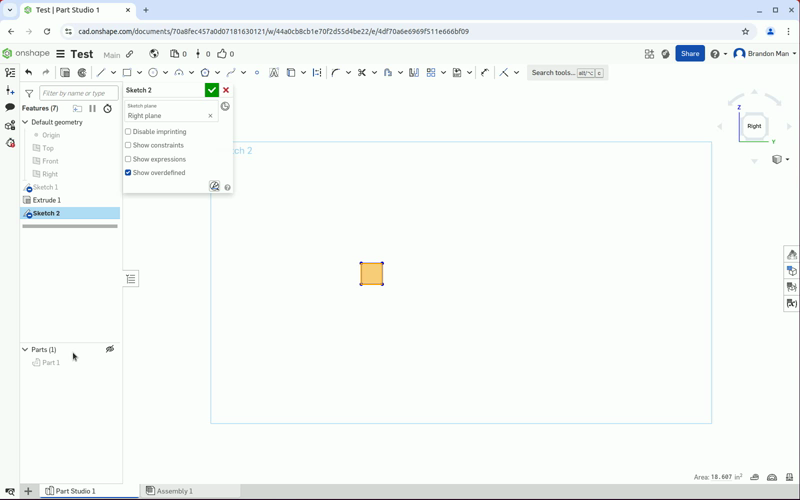
key(shift+e)
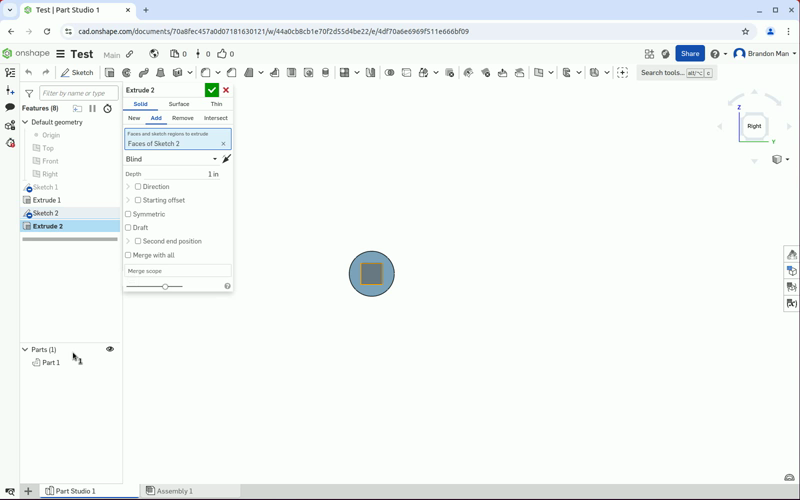
mouse_move(143, 106)
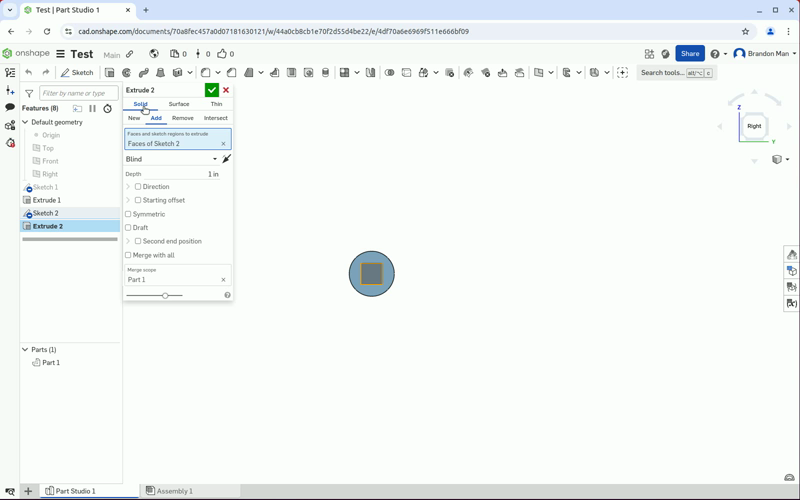
click(143, 106)
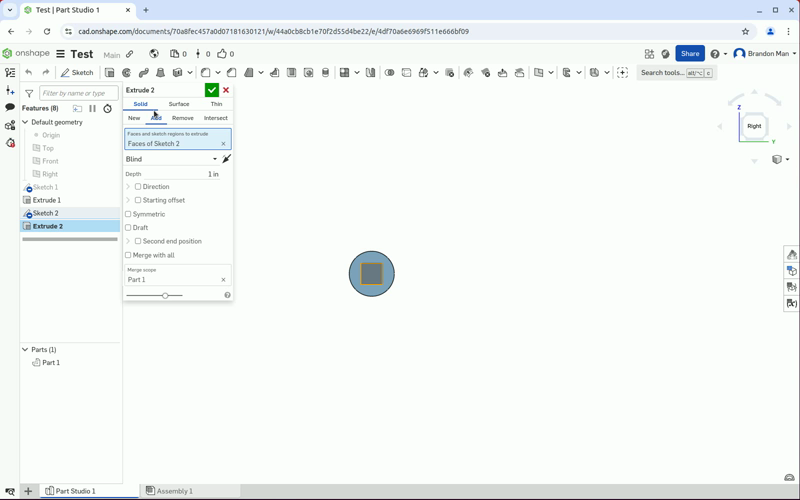
mouse_move(186, 120)
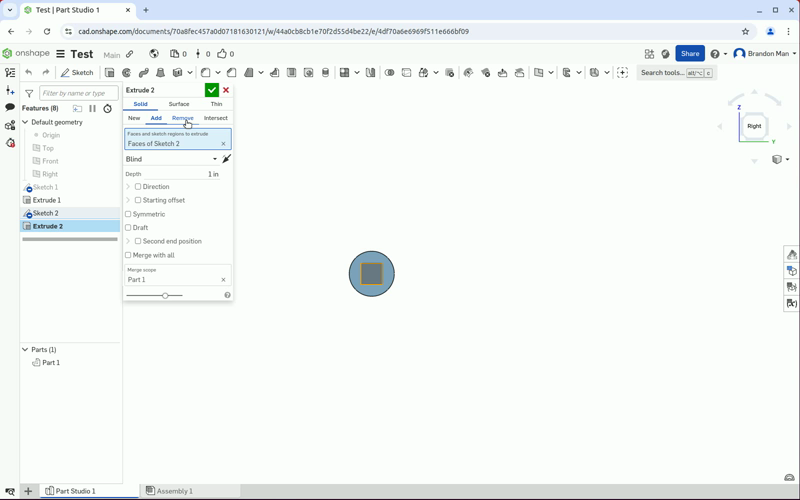
click(186, 120)
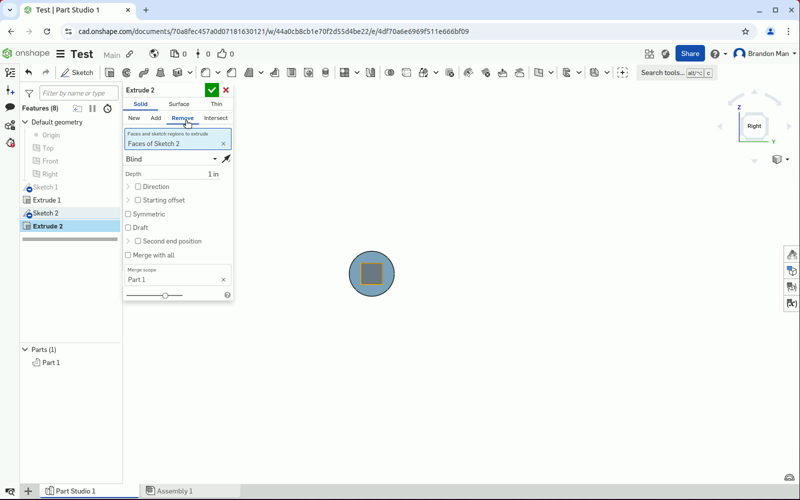
key(tab, 4)
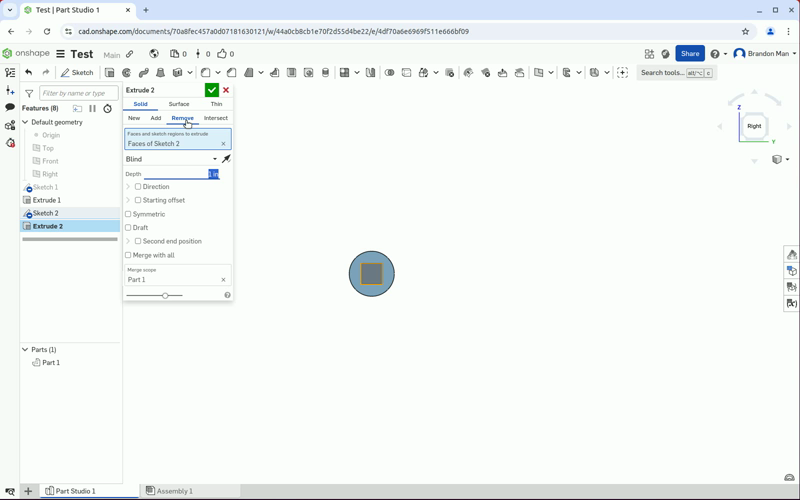
text(4.092)
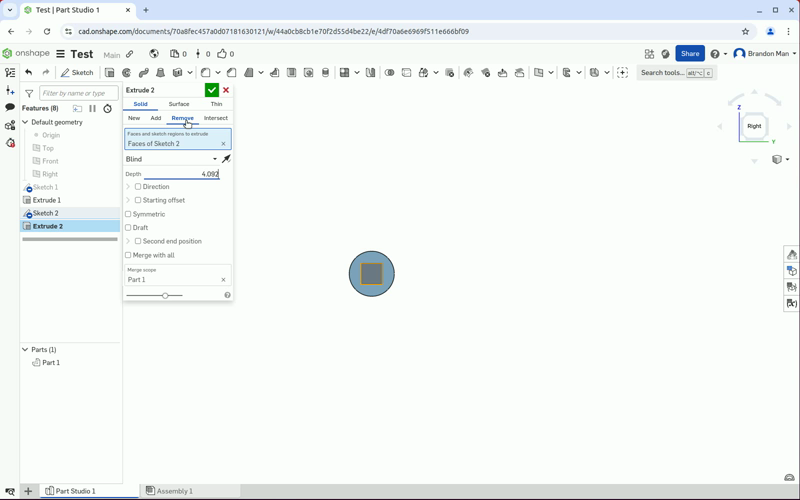
key(tab, 6)
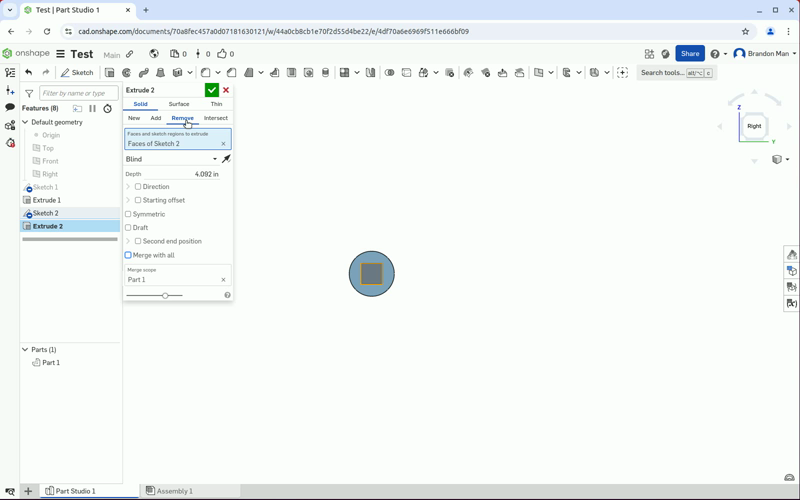
key(space)
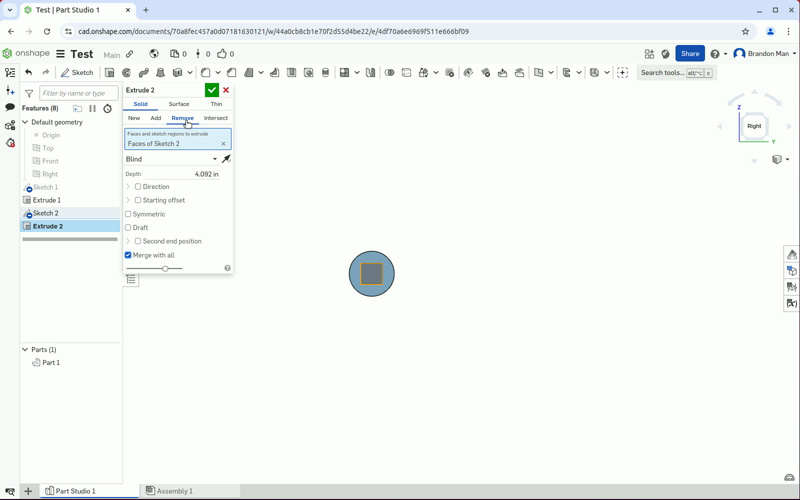
key(enter)
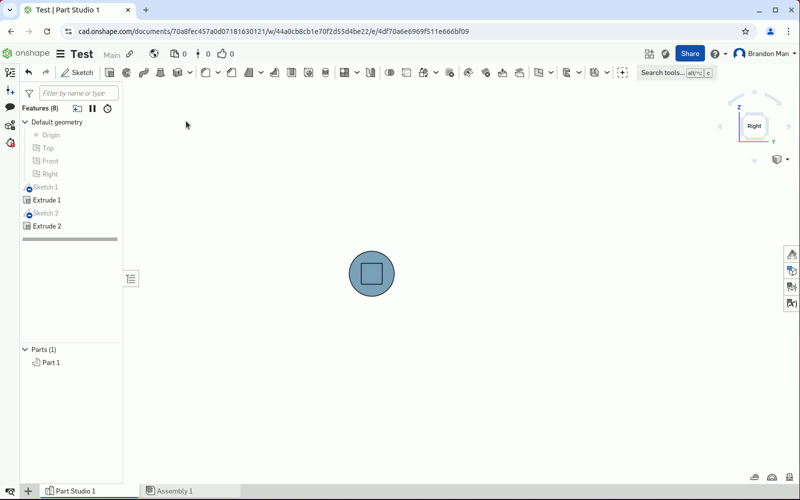
key(shift+h)
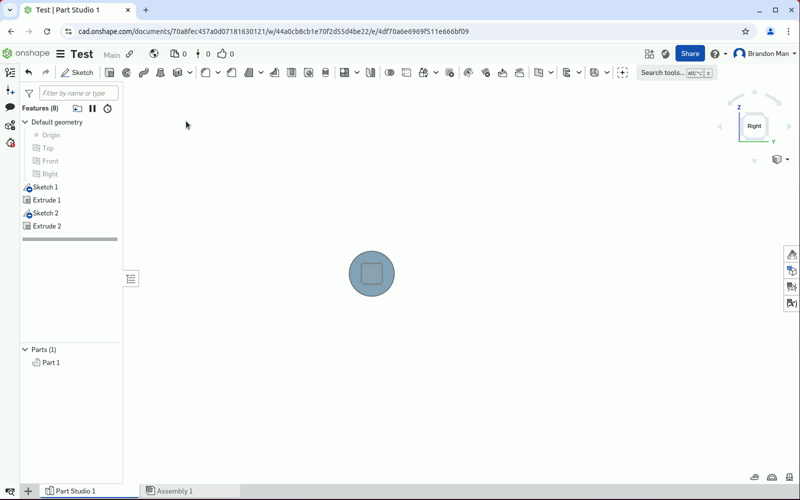
key(shift+h)
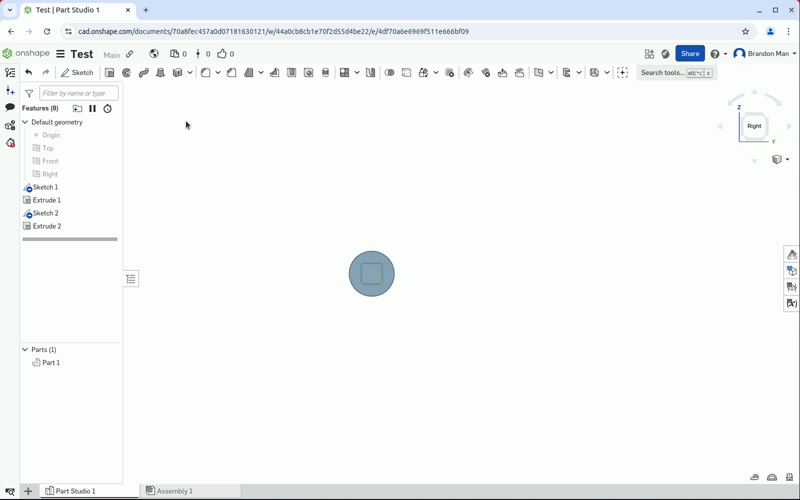
key(shift+7)
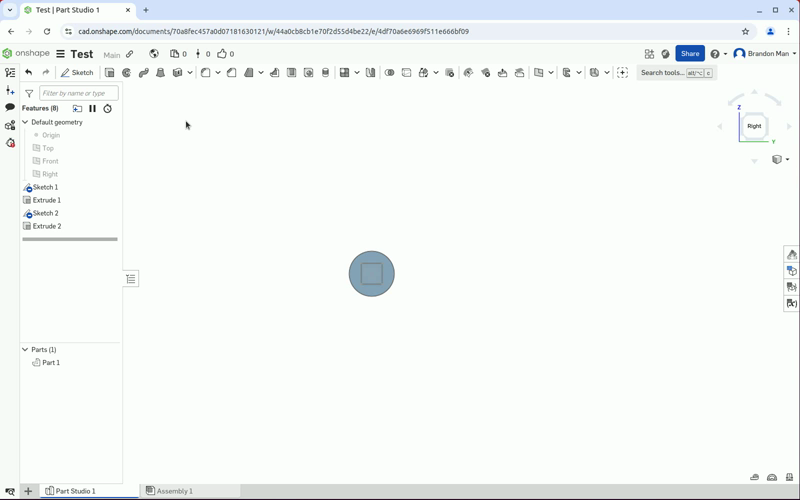
key(right, 2)
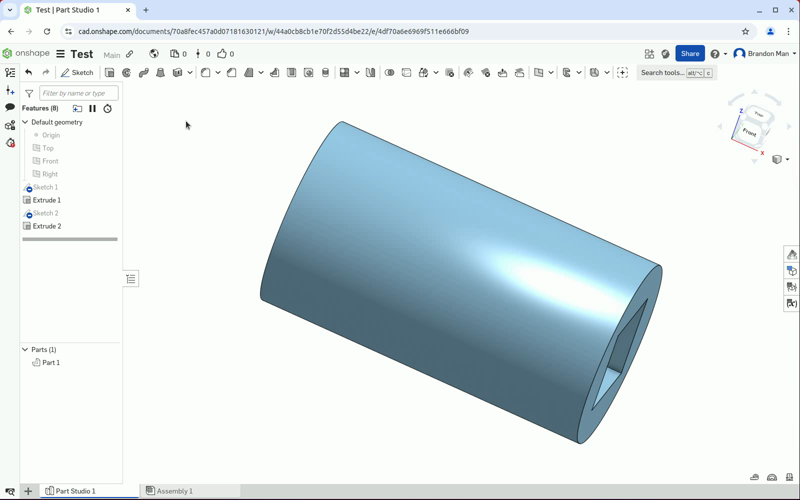
key(down, 2)
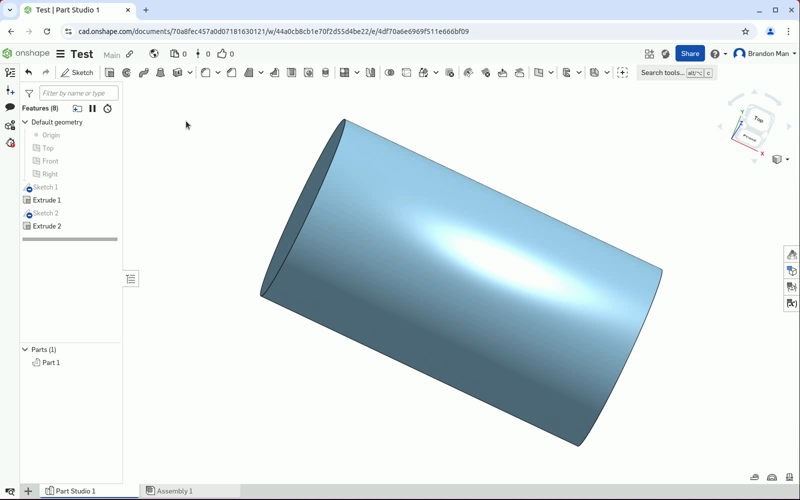
key(up, 2)
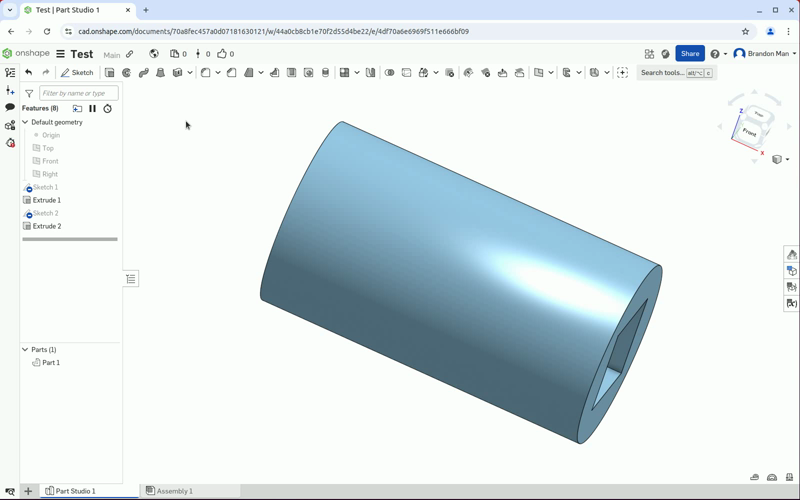
key(left, 2)
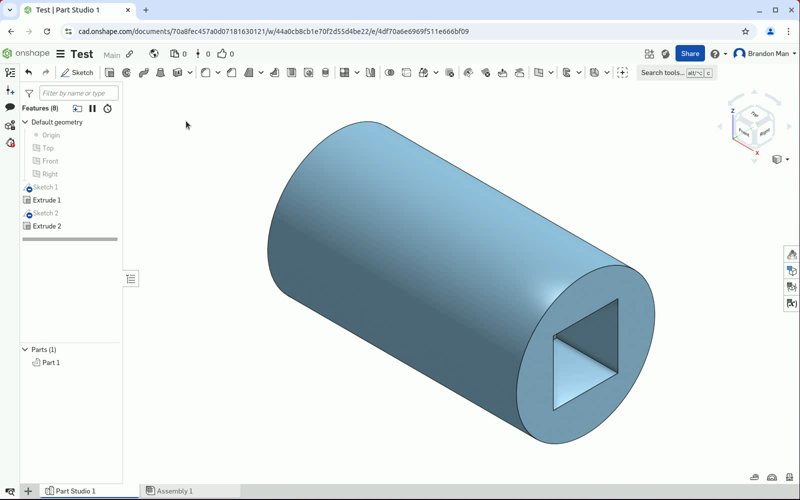
mouse_move(73, 189)
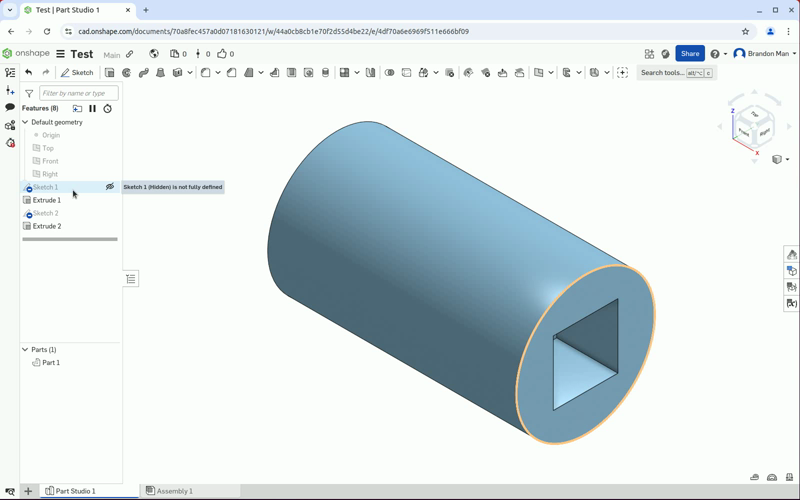
click(73, 189)